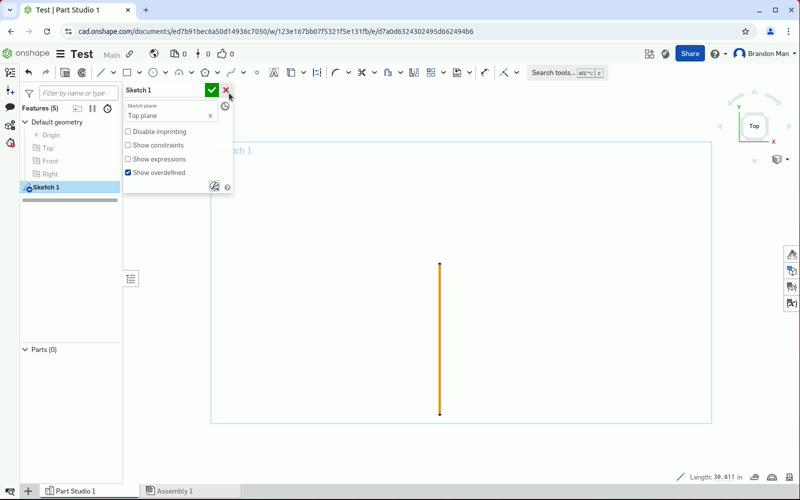
key(shift+h)
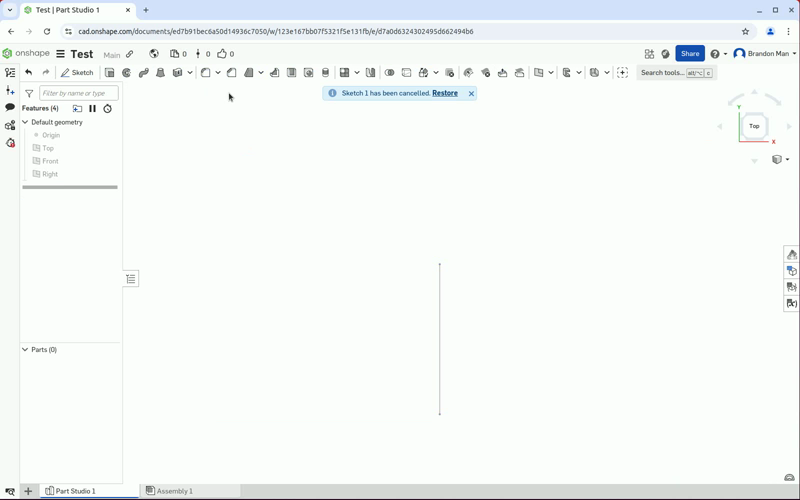
key(shift+s)
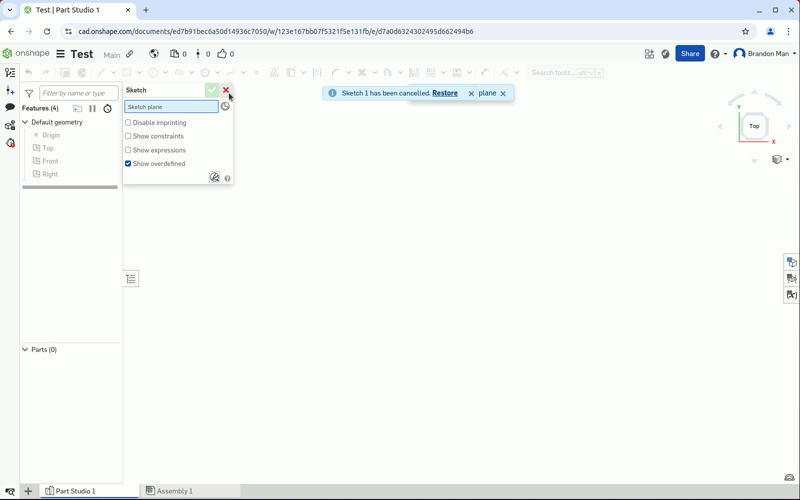
mouse_move(73, 150)
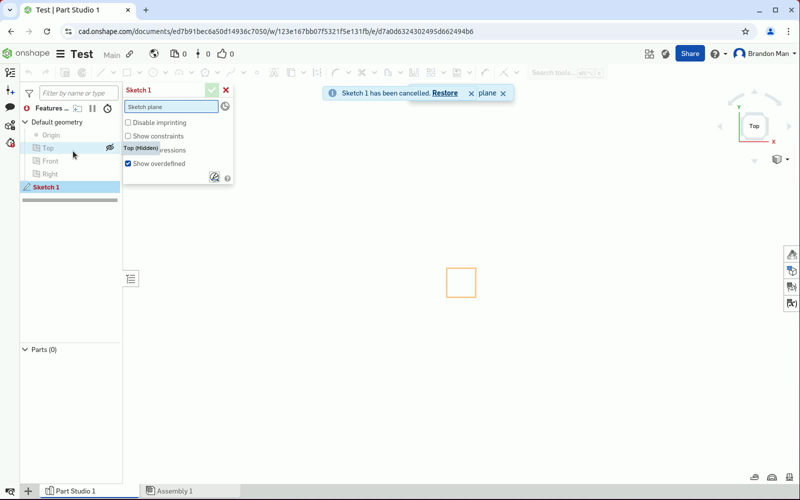
click(73, 150)
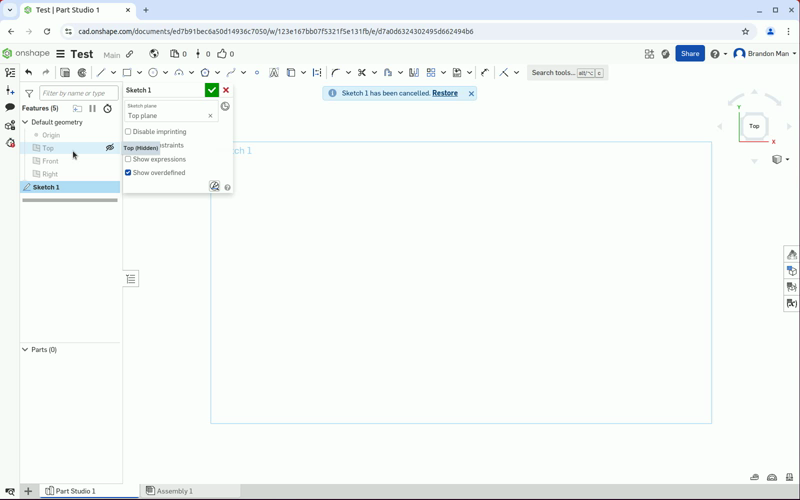
mouse_move(73, 352)
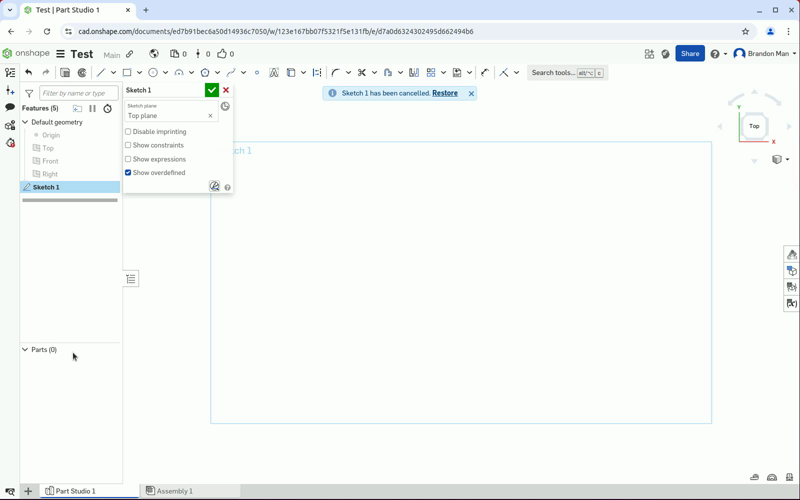
key(y)
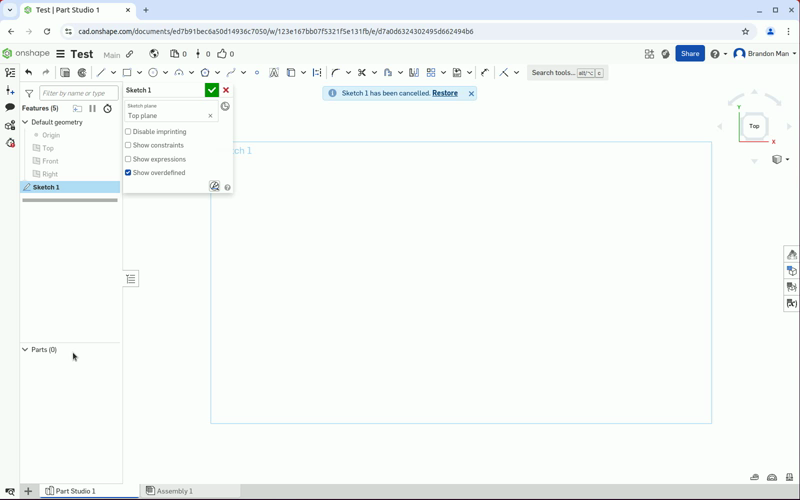
key(c)
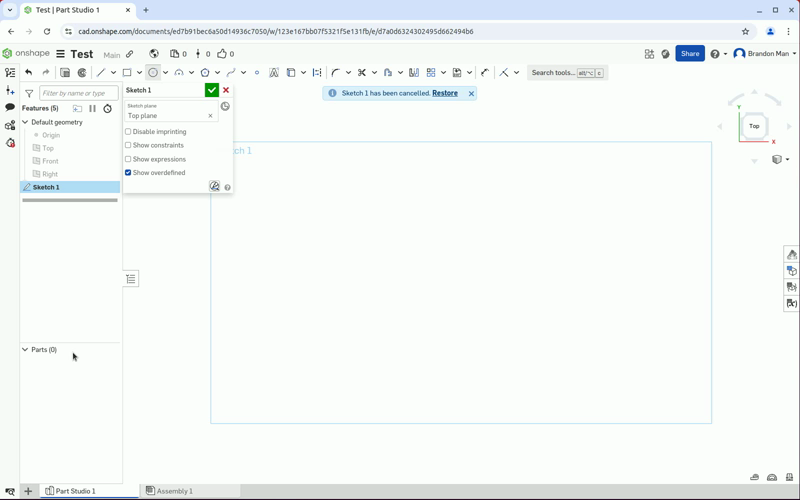
key_down(shift)
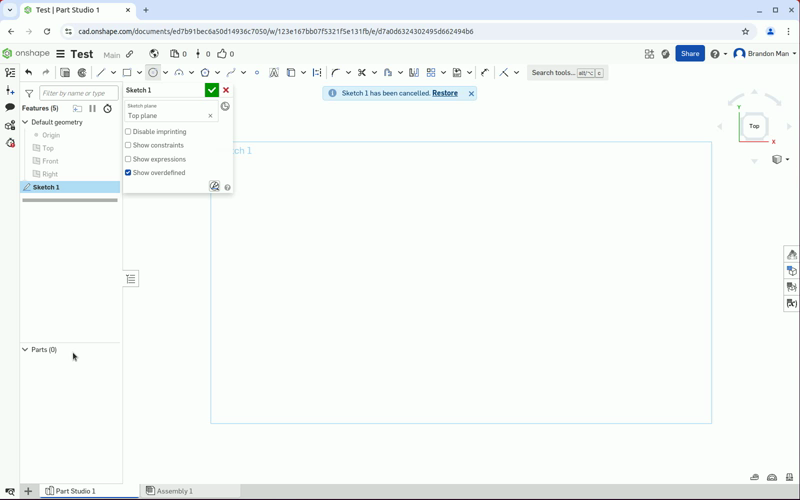
mouse_move(461, 282)
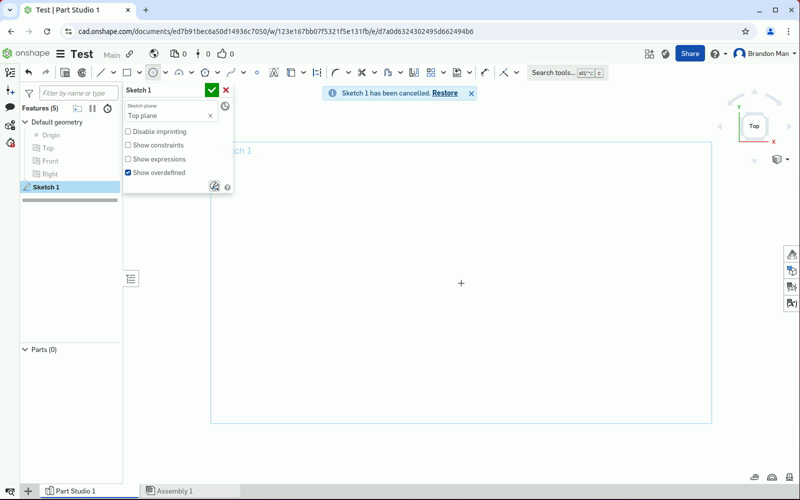
click(461, 282)
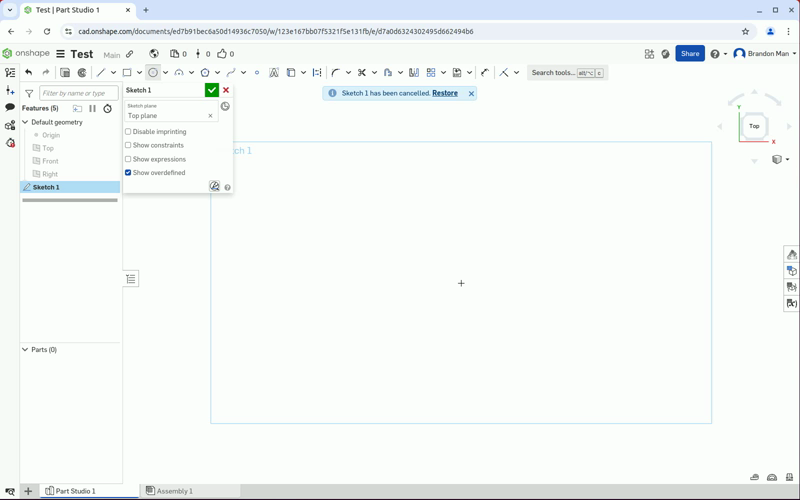
key_up(shift)
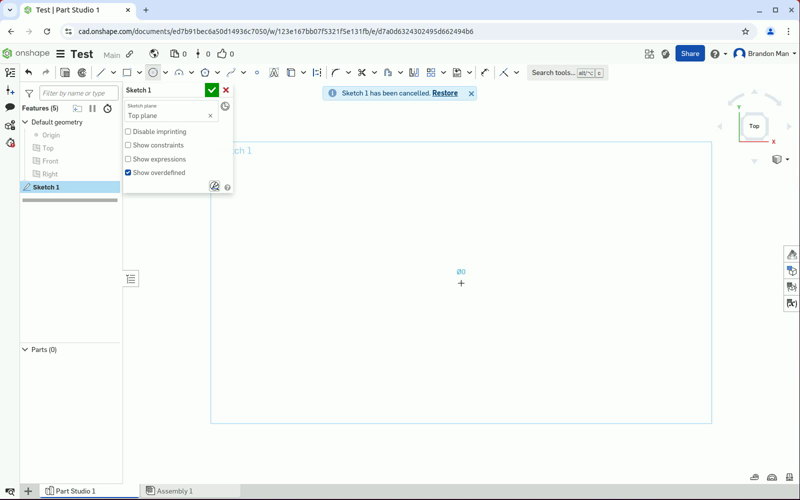
mouse_move(482, 282)
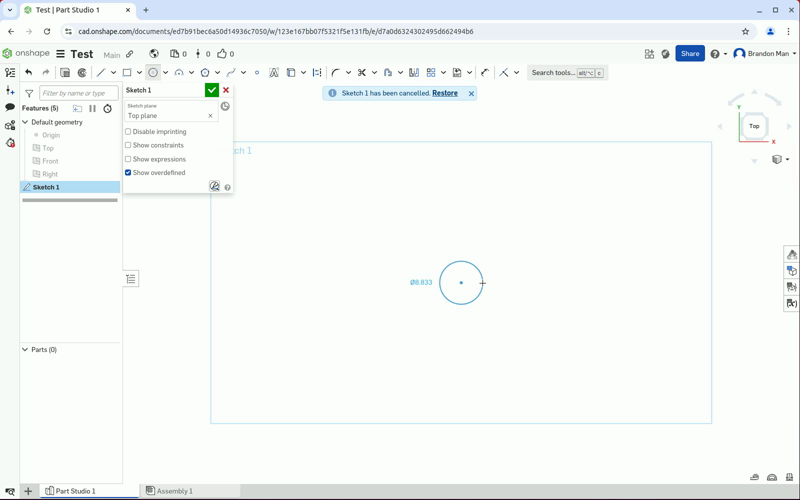
click(482, 282)
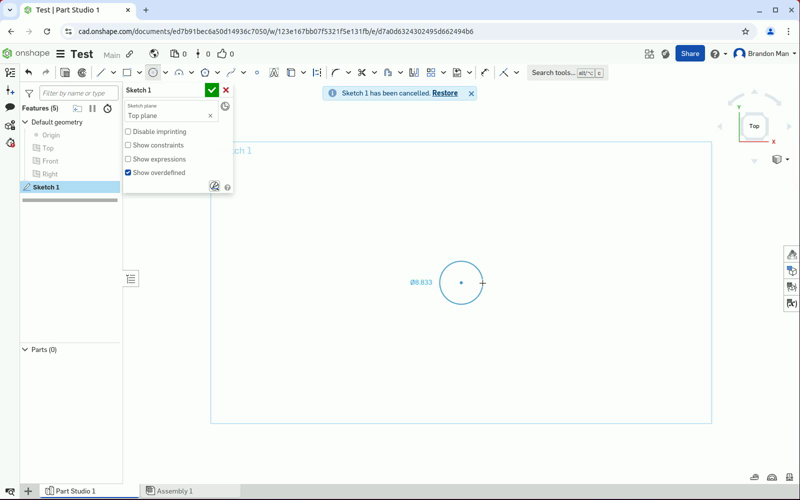
key(esc)
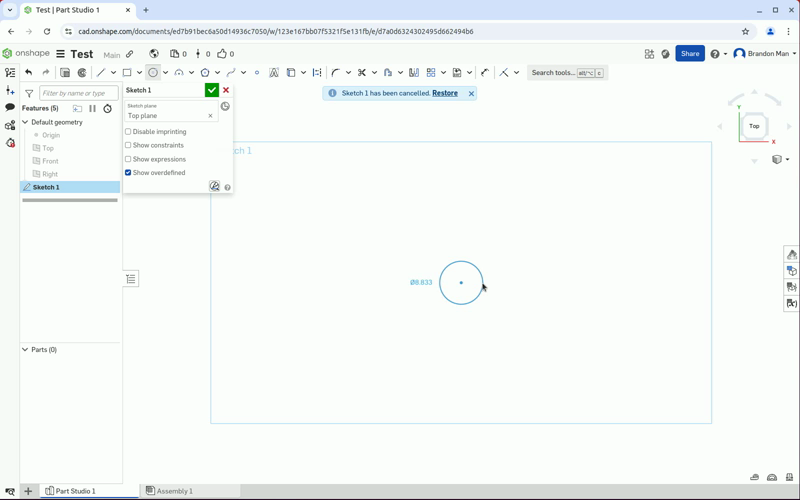
key(c)
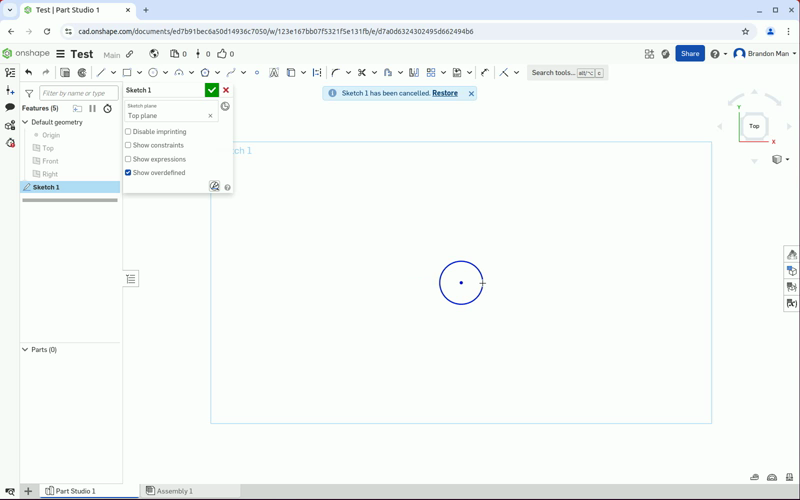
key_down(shift)
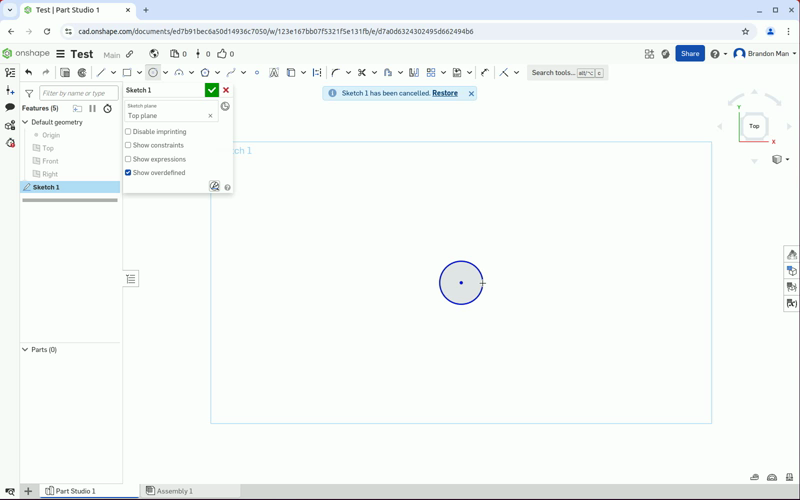
mouse_move(461, 282)
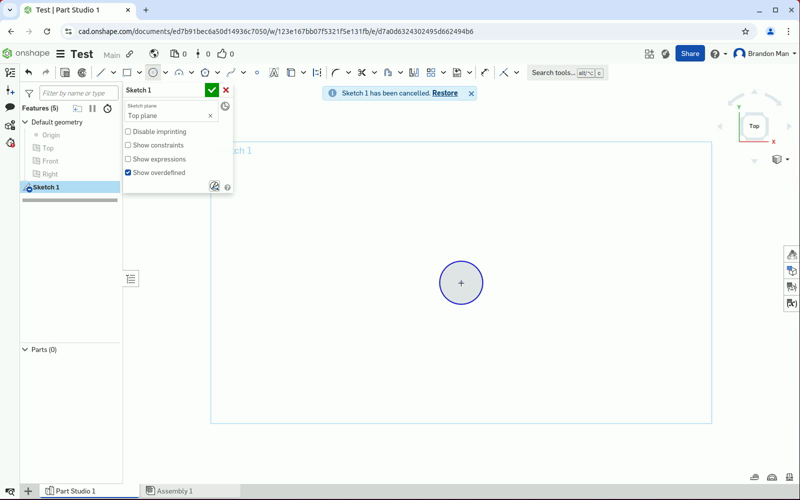
click(461, 282)
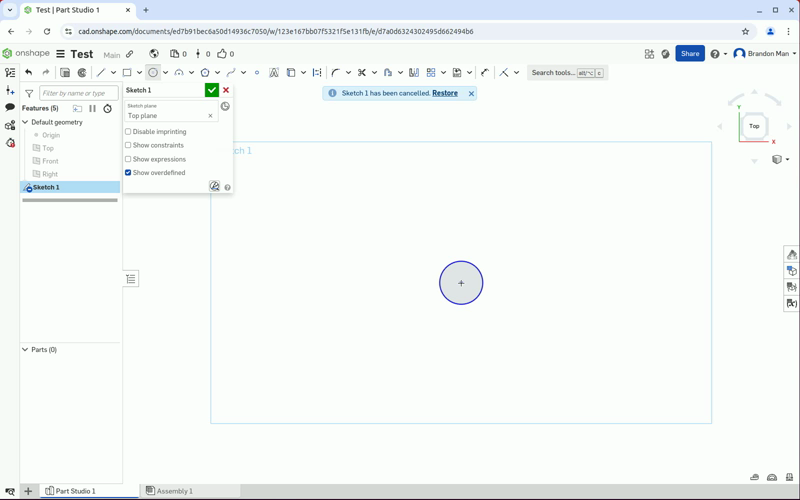
key_up(shift)
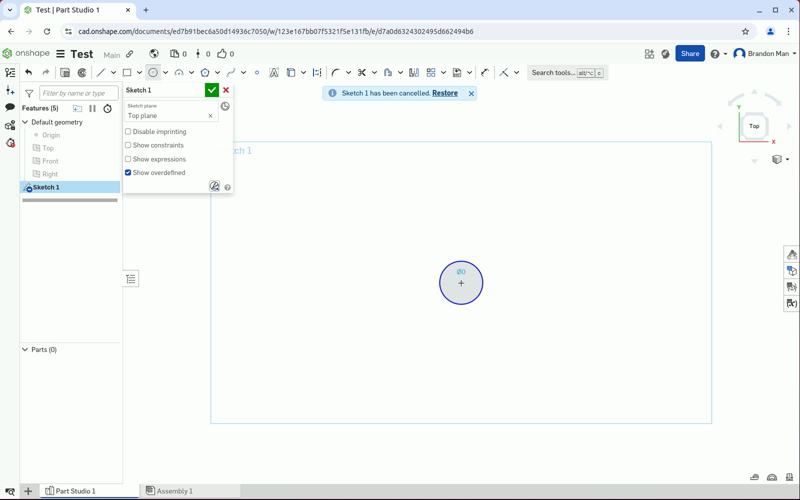
mouse_move(478, 282)
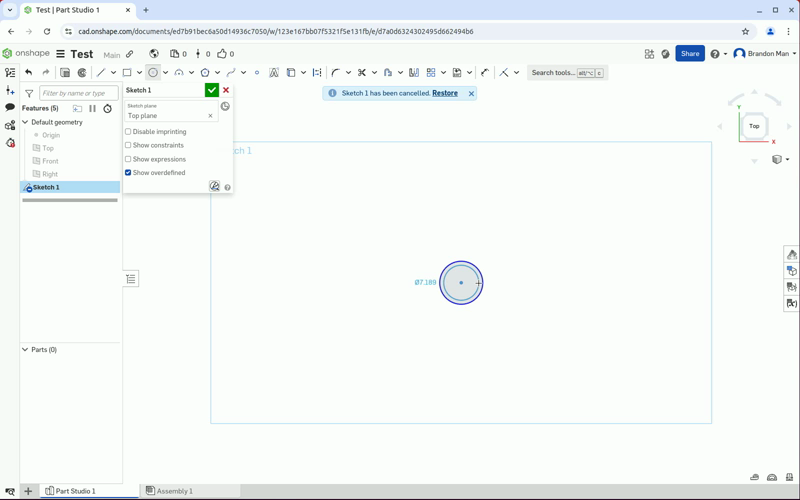
scroll(6)
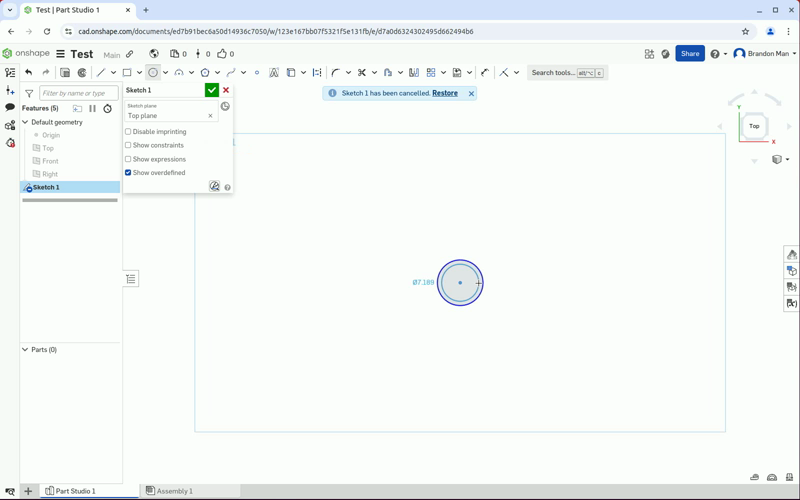
scroll(6)
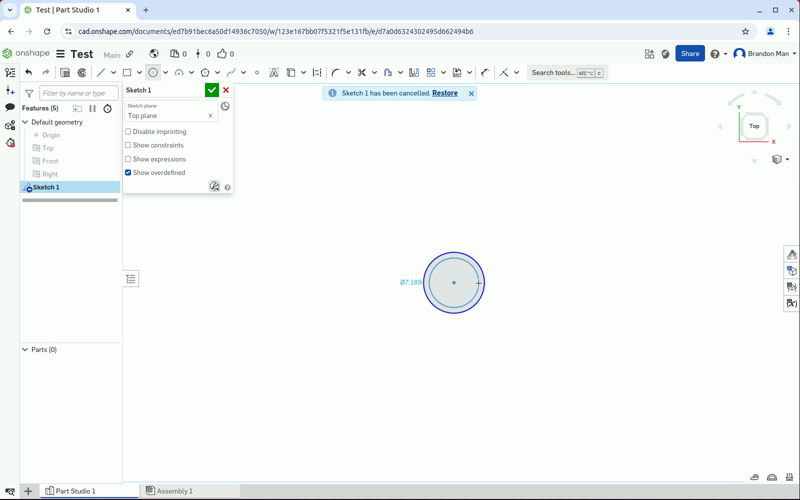
scroll(6)
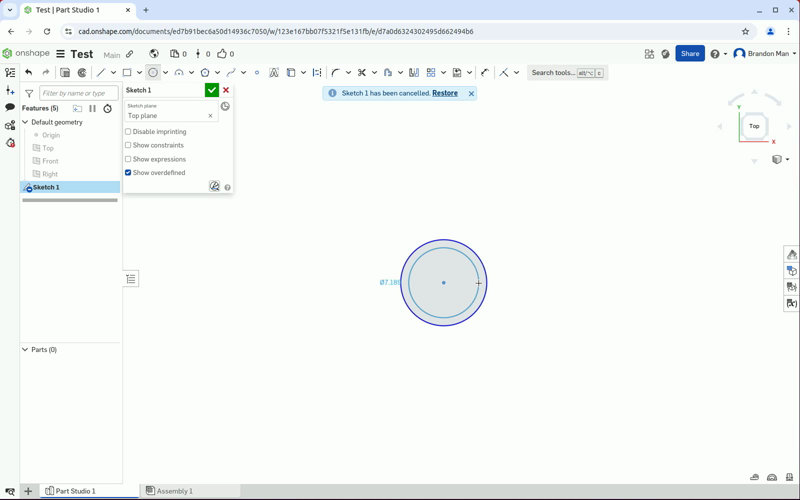
scroll(6)
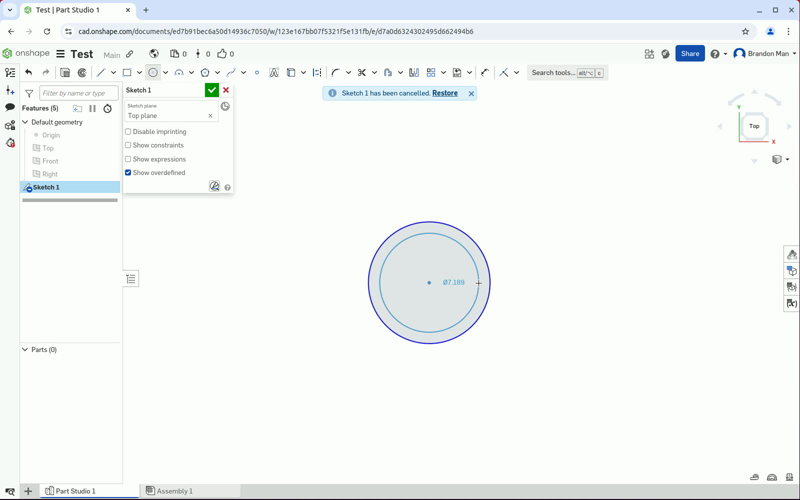
scroll(6)
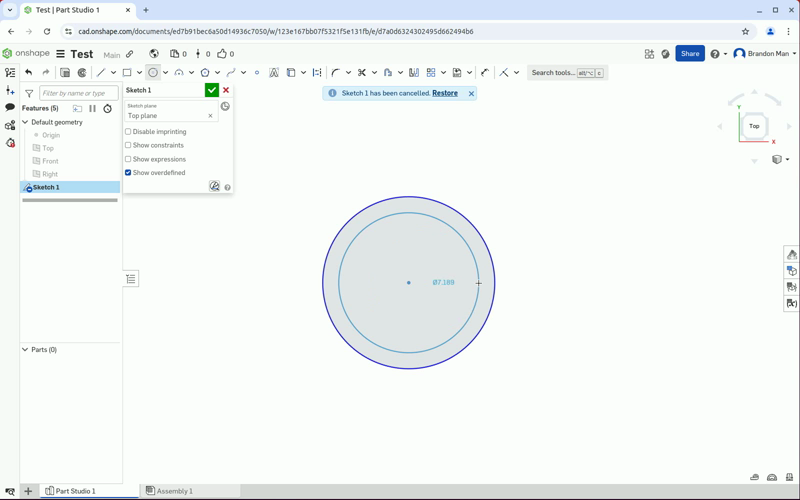
scroll(6)
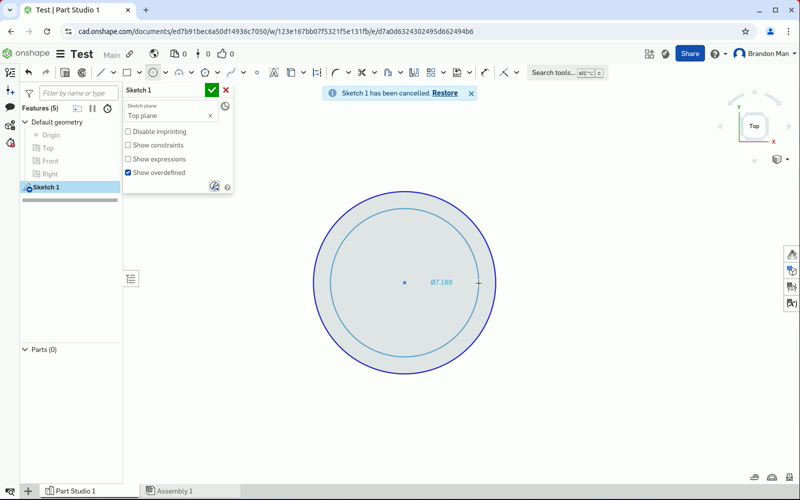
scroll(6)
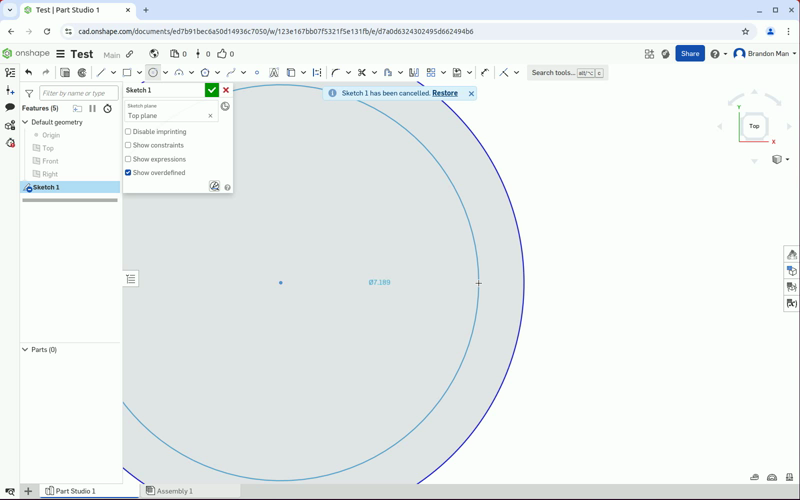
click(478, 282)
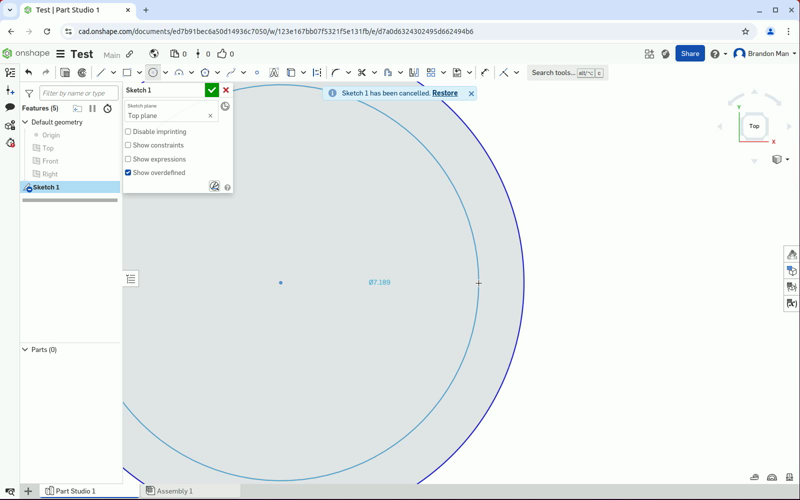
scroll(-6)
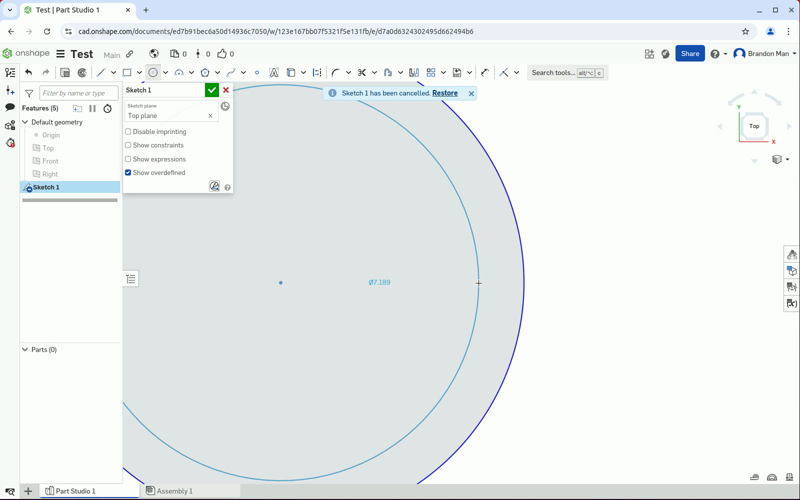
scroll(-6)
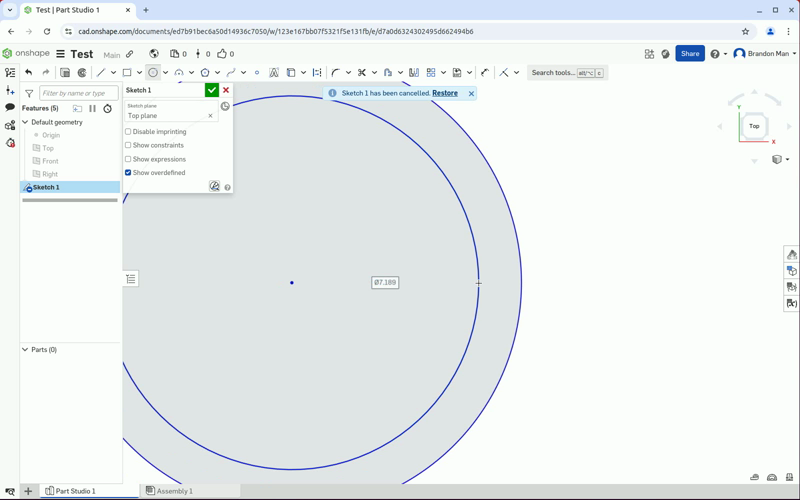
scroll(-6)
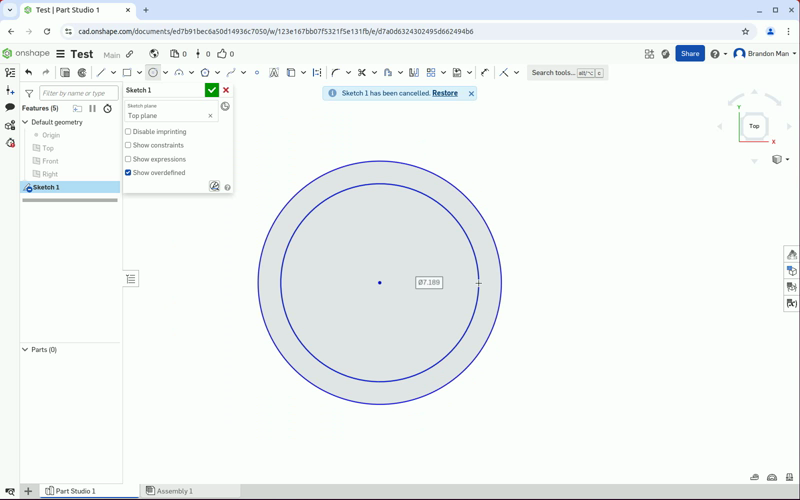
scroll(-6)
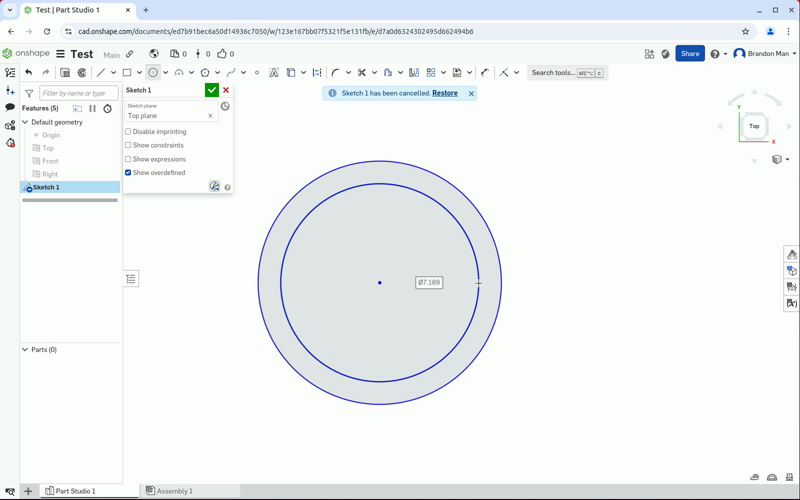
scroll(-6)
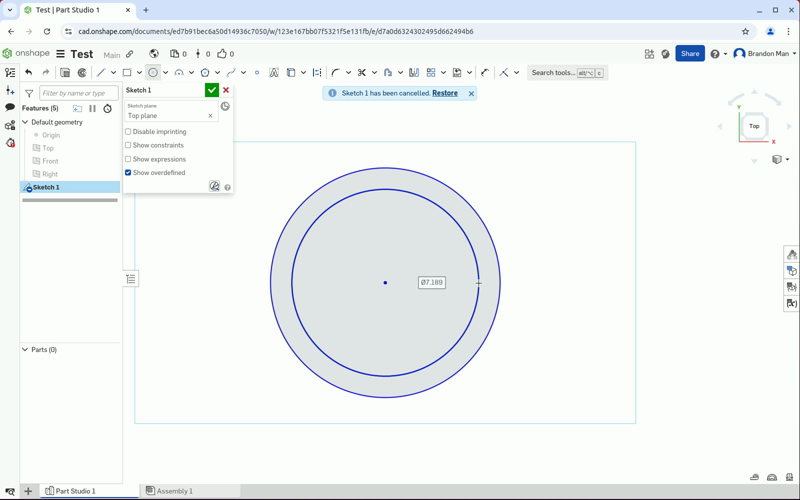
scroll(-6)
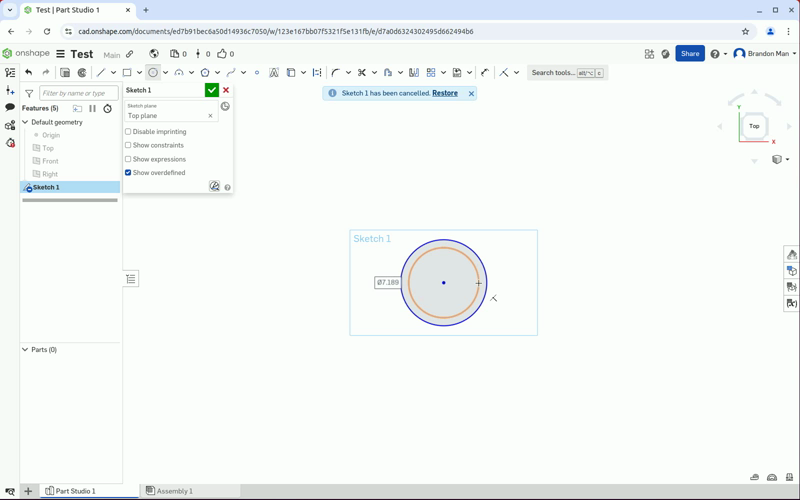
scroll(-6)
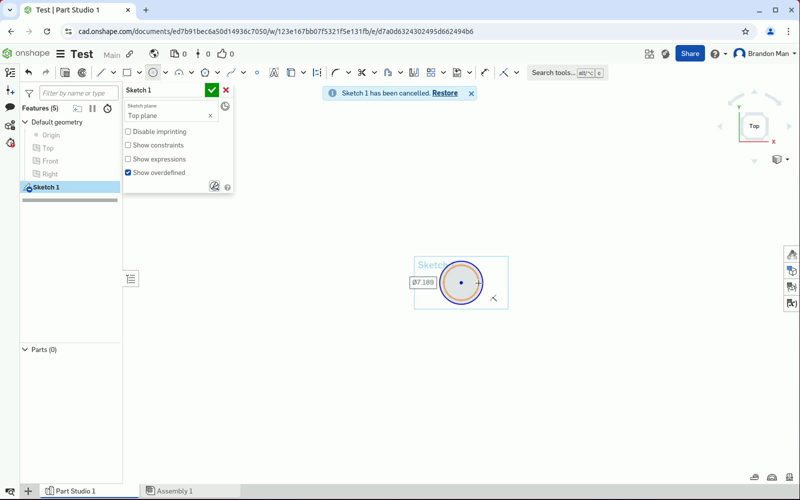
key(esc)
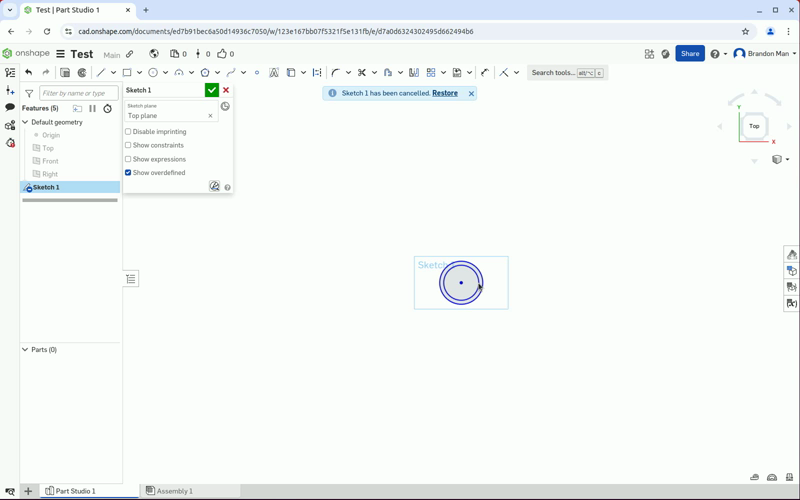
mouse_move(445, 292)
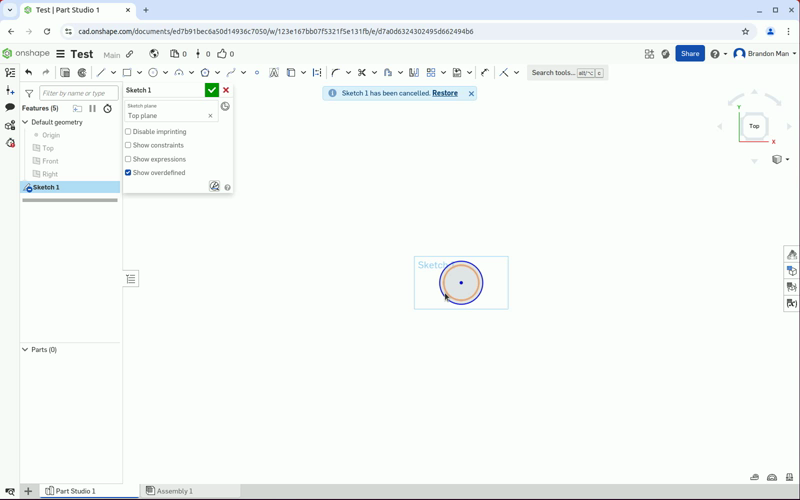
scroll(6)
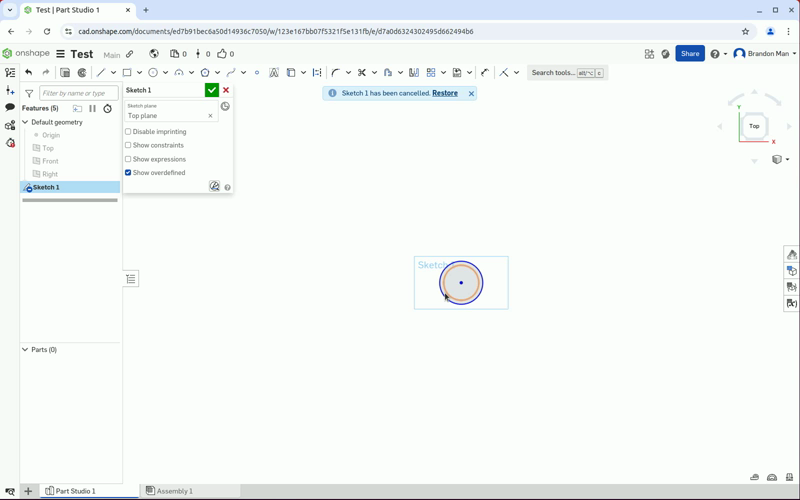
scroll(6)
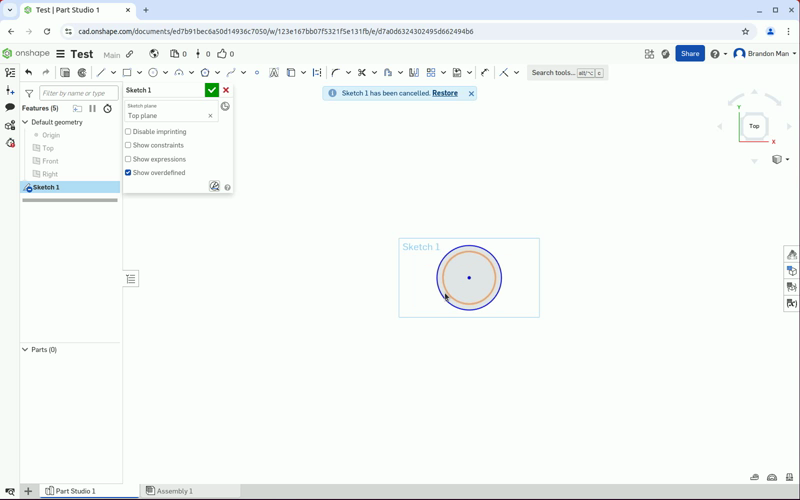
scroll(6)
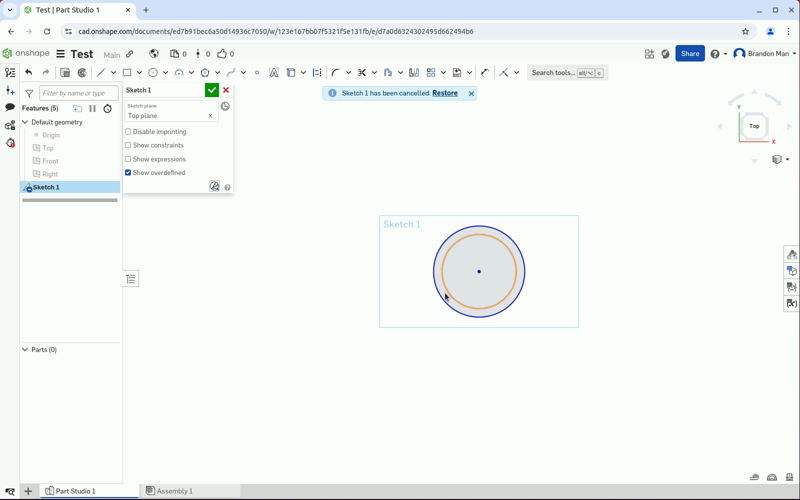
scroll(6)
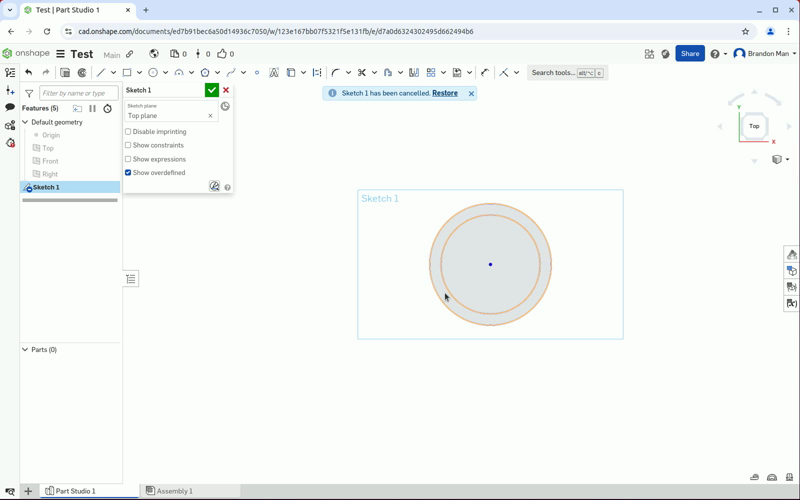
scroll(6)
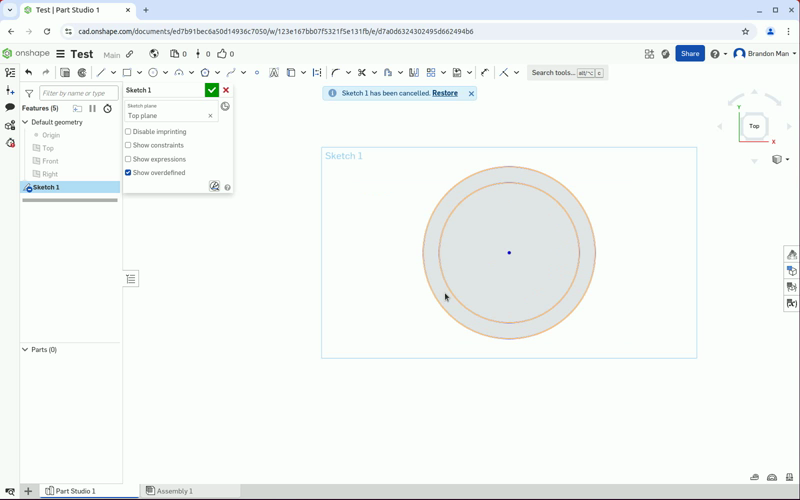
scroll(6)
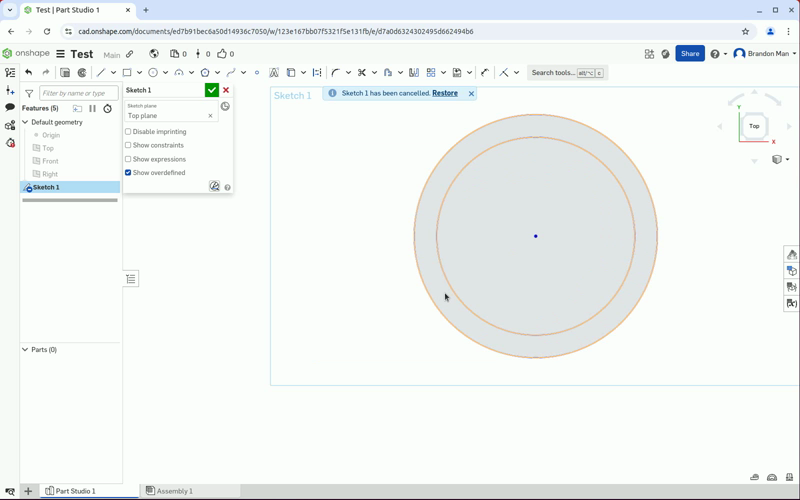
scroll(6)
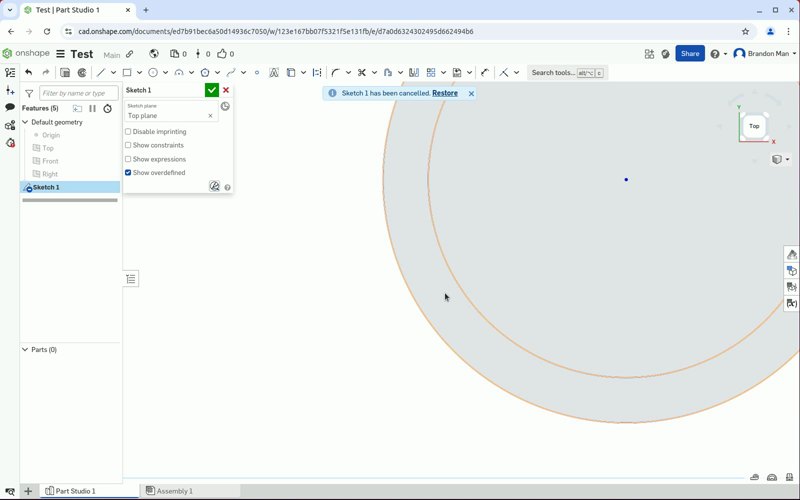
click(445, 292)
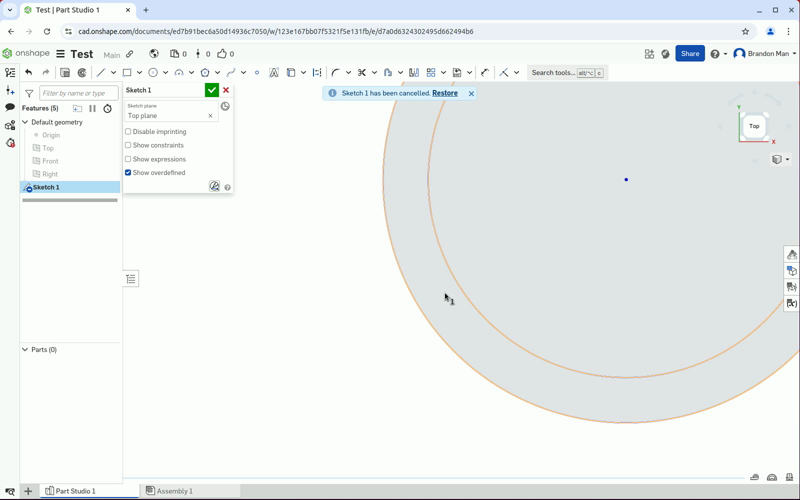
scroll(-6)
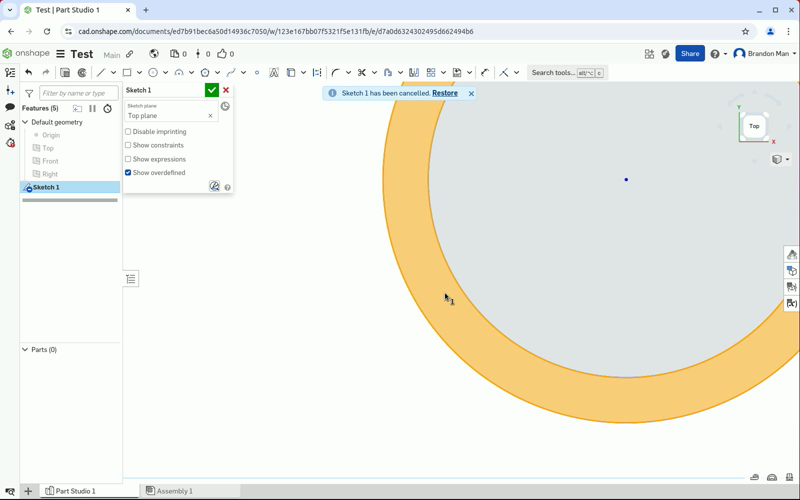
scroll(-6)
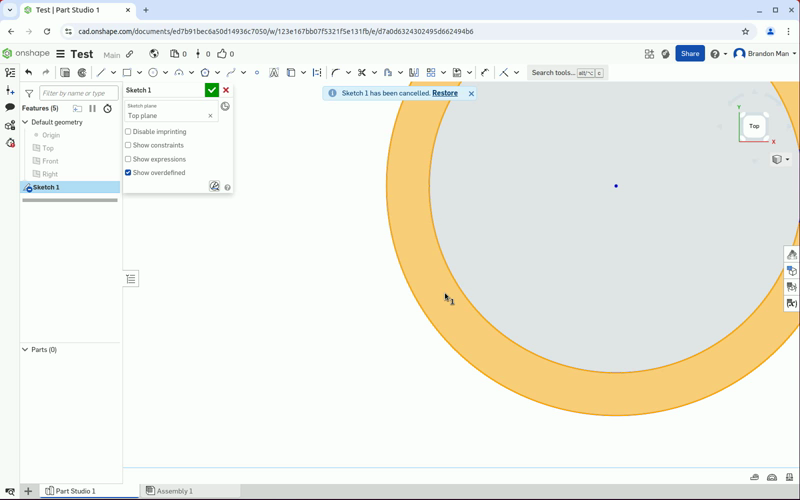
scroll(-6)
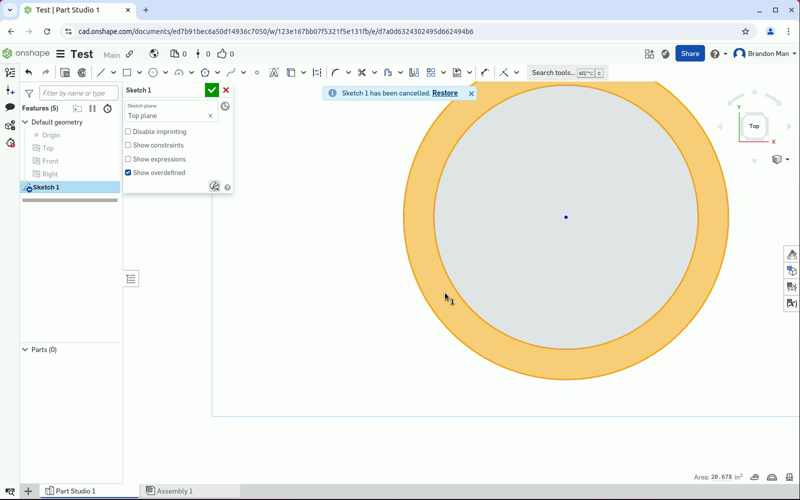
scroll(-6)
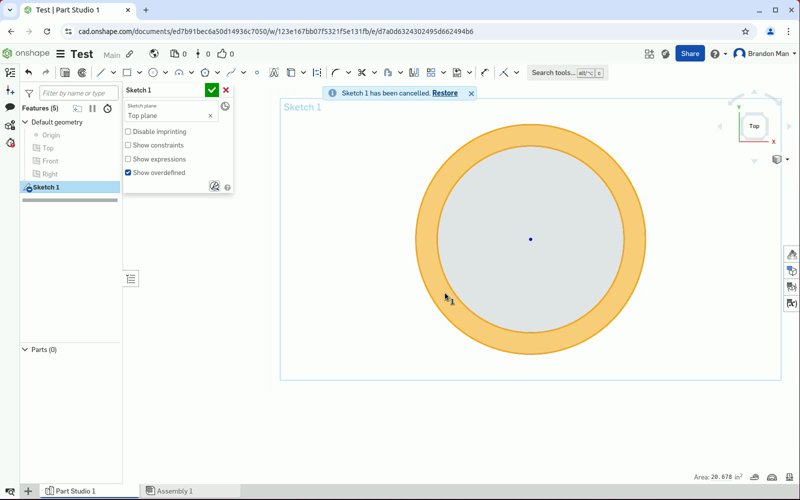
scroll(-6)
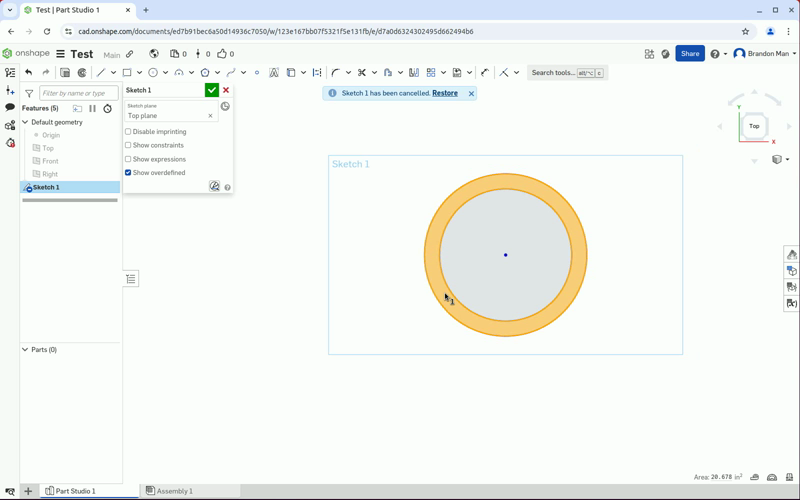
scroll(-6)
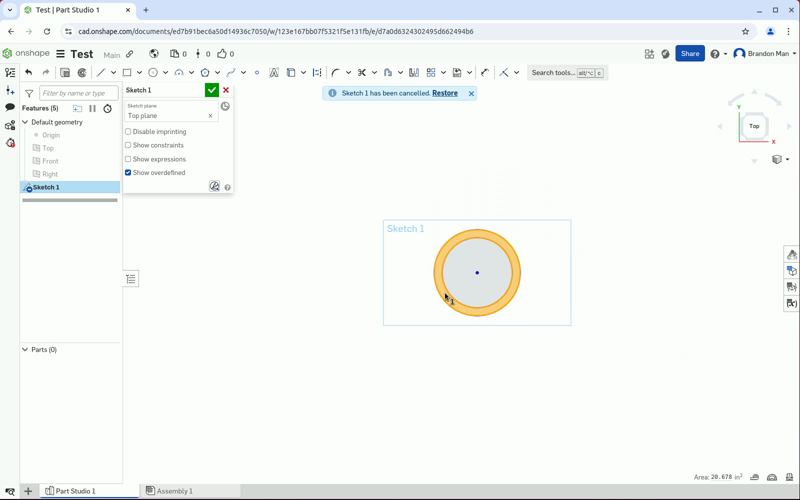
scroll(-6)
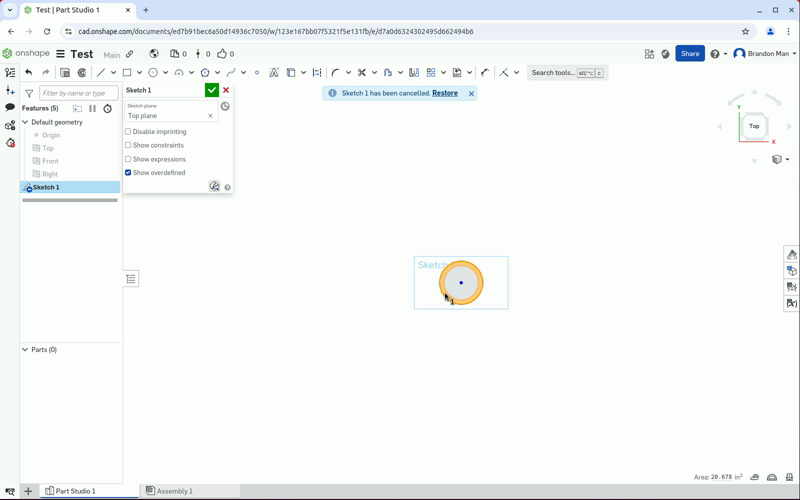
mouse_move(73, 352)
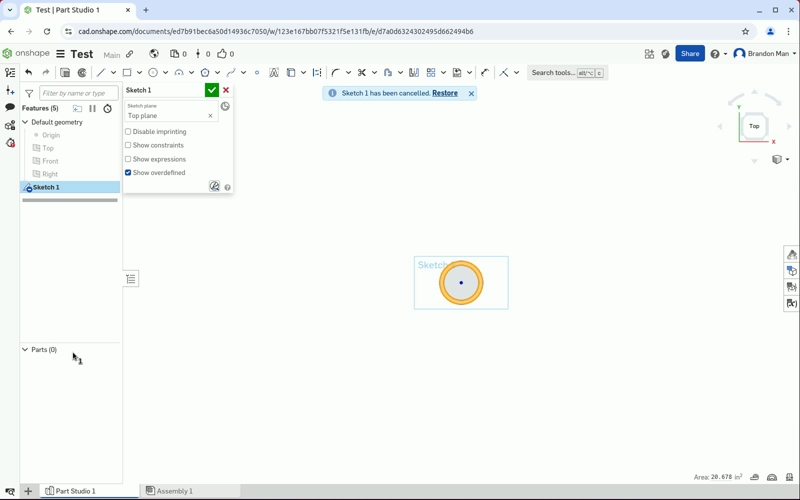
key(shift+y)
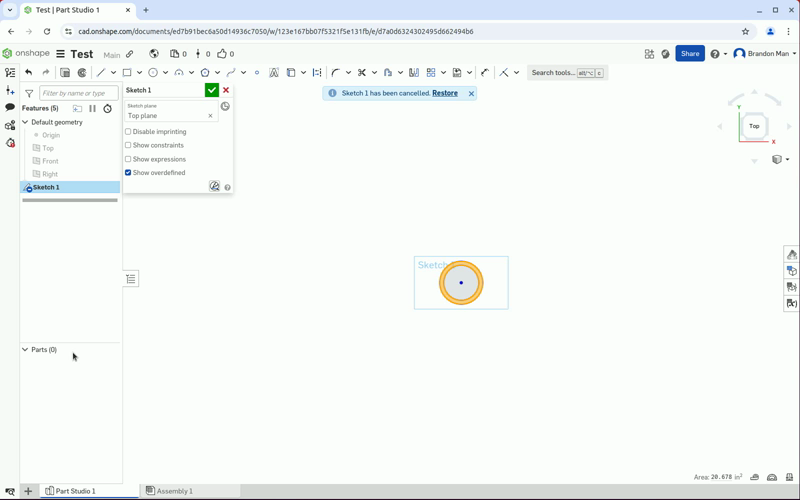
key(shift+e)
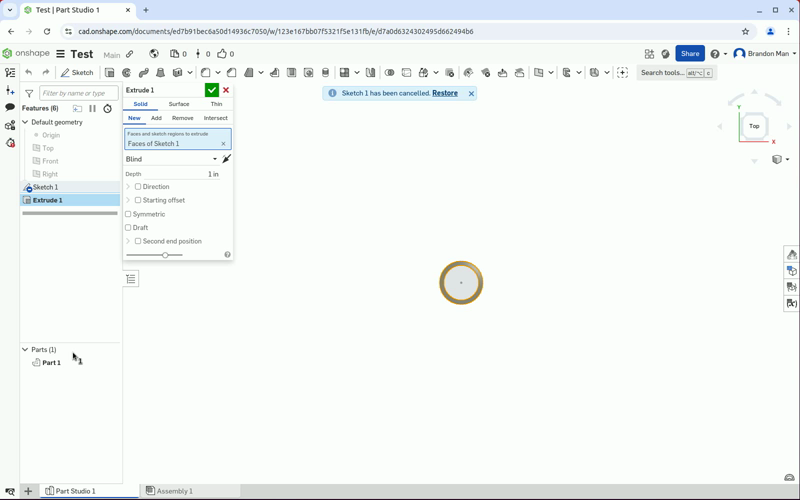
mouse_move(143, 106)
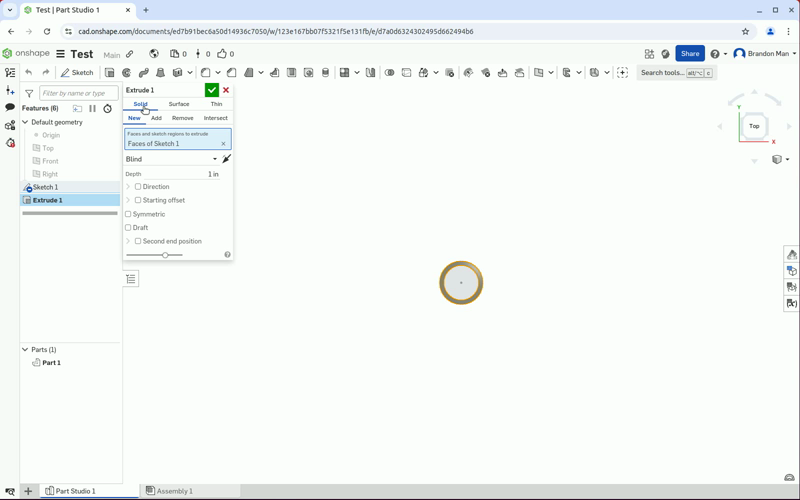
click(143, 106)
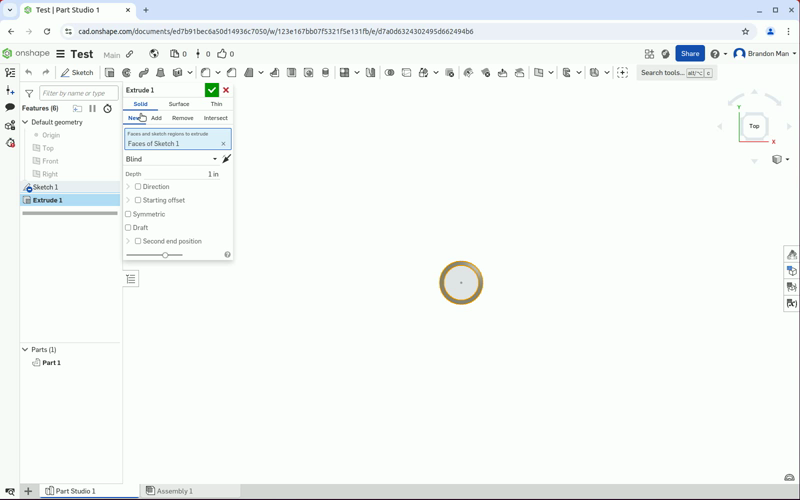
mouse_move(137, 120)
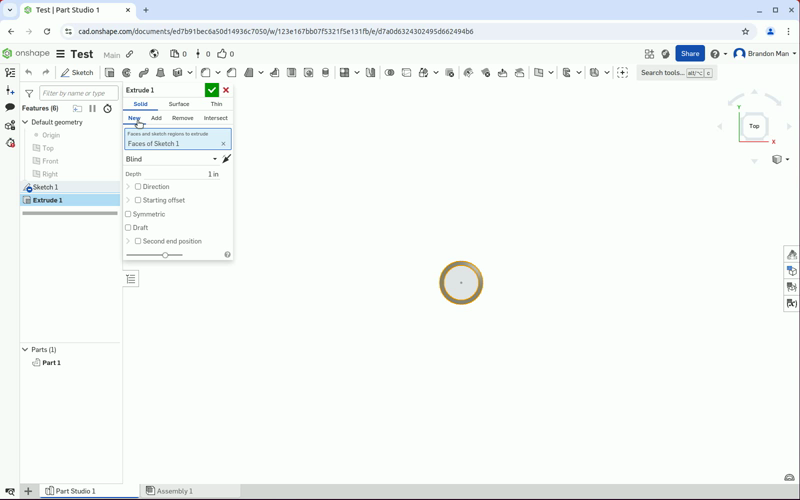
click(137, 120)
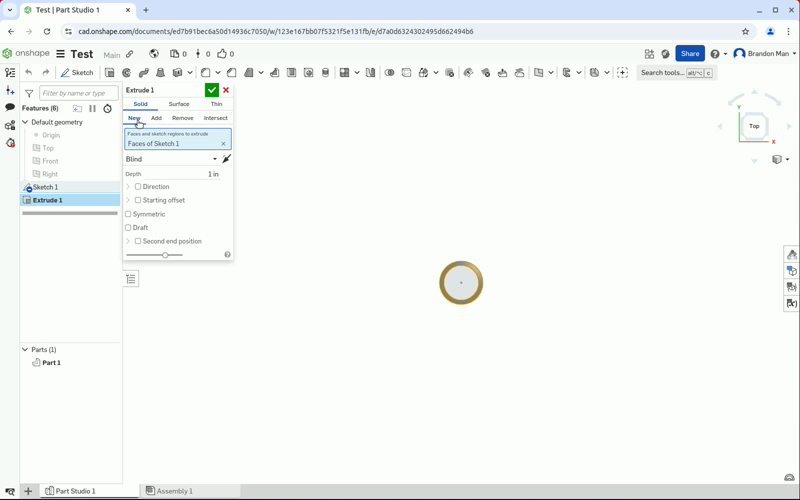
key(tab, 4)
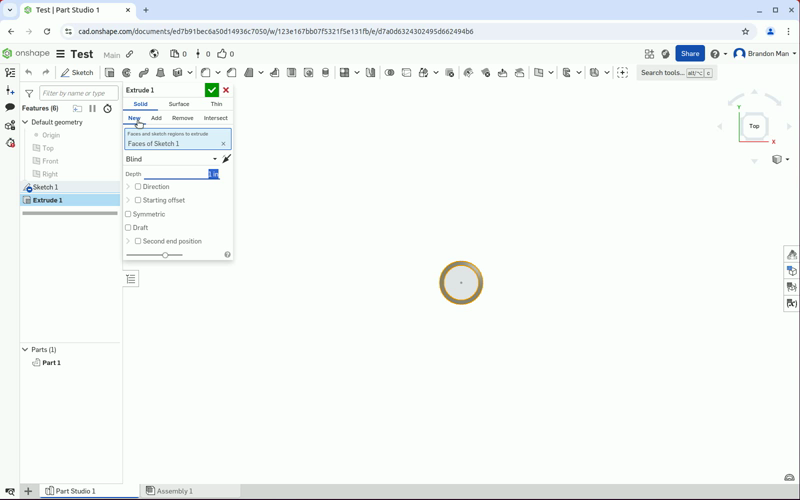
text(23.108)
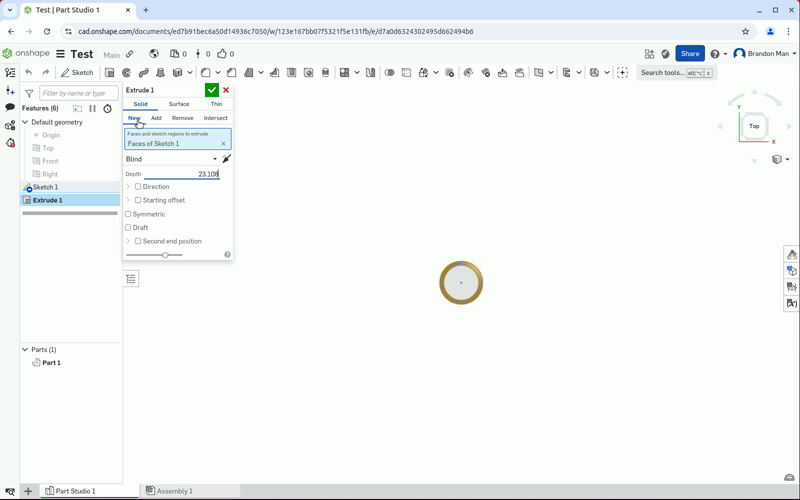
key(enter)
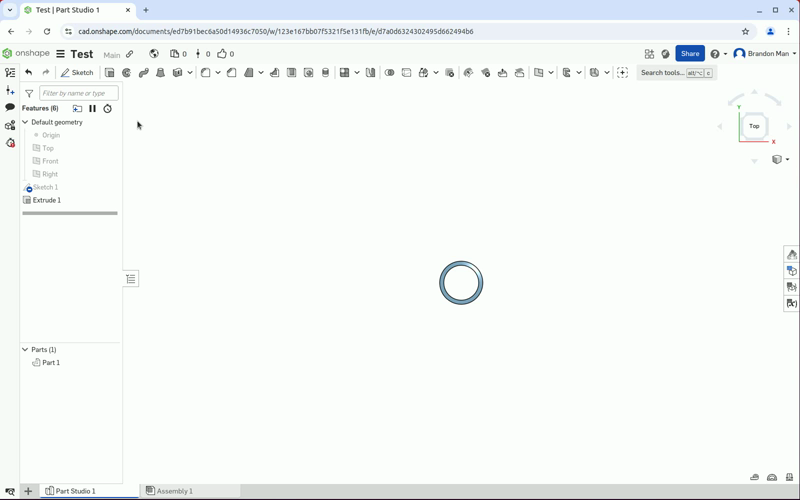
key(shift+h)
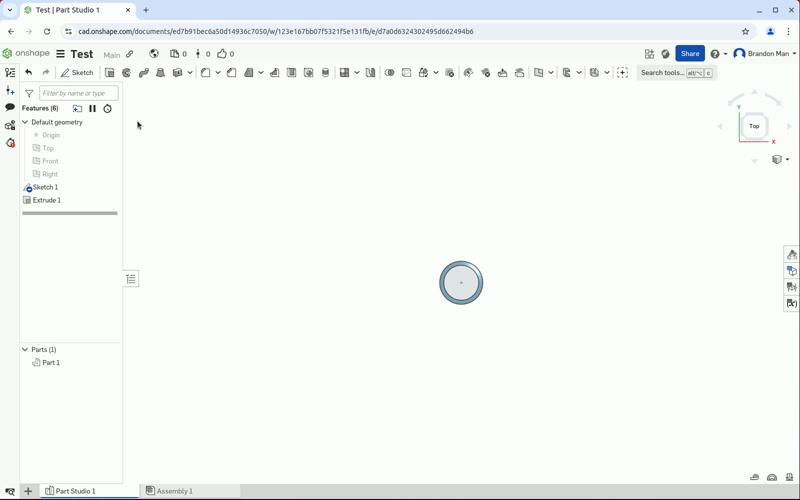
key(shift+h)
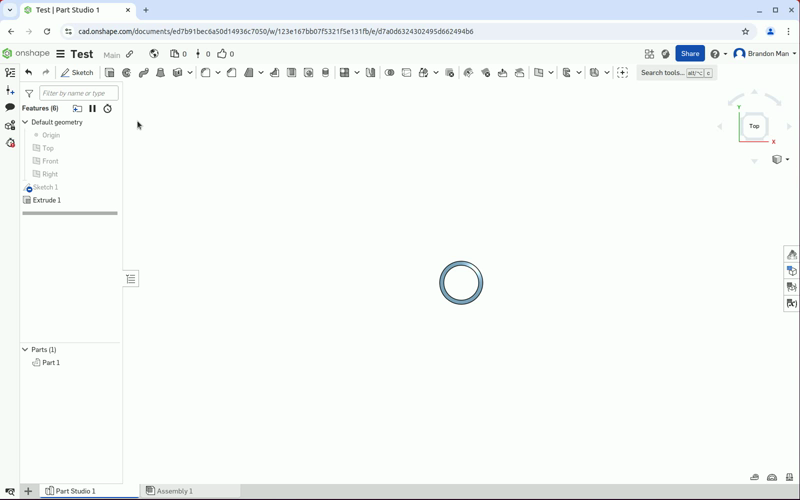
mouse_move(73, 189)
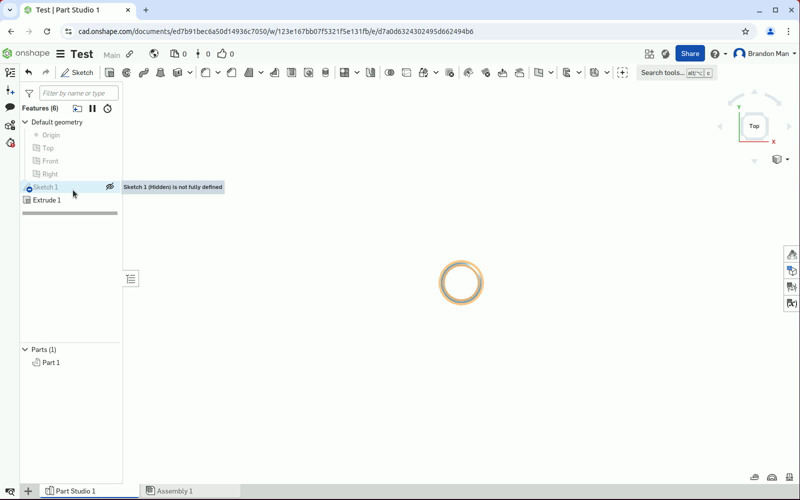
click(73, 189)
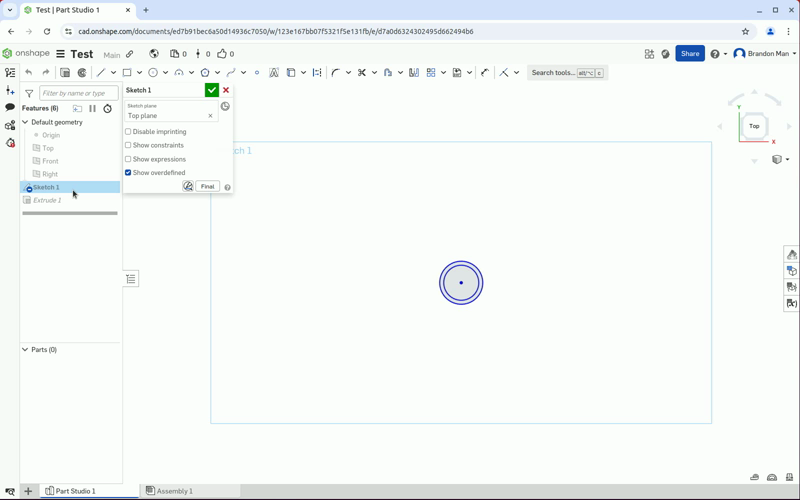
mouse_move(229, 92)
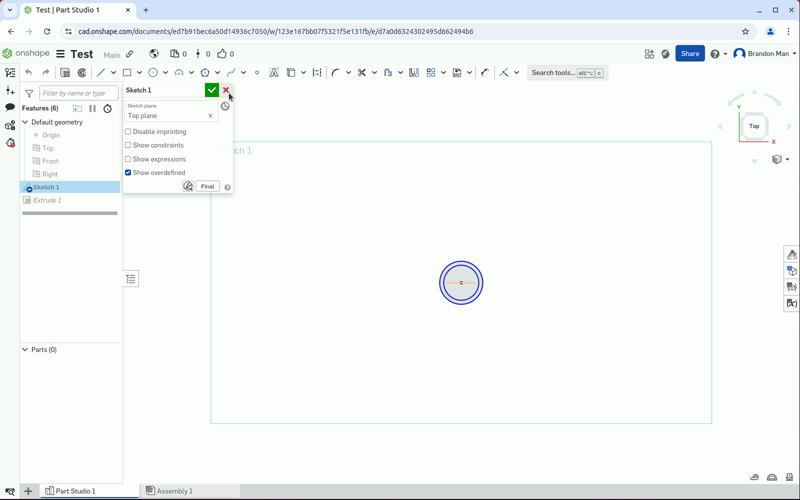
click(229, 92)
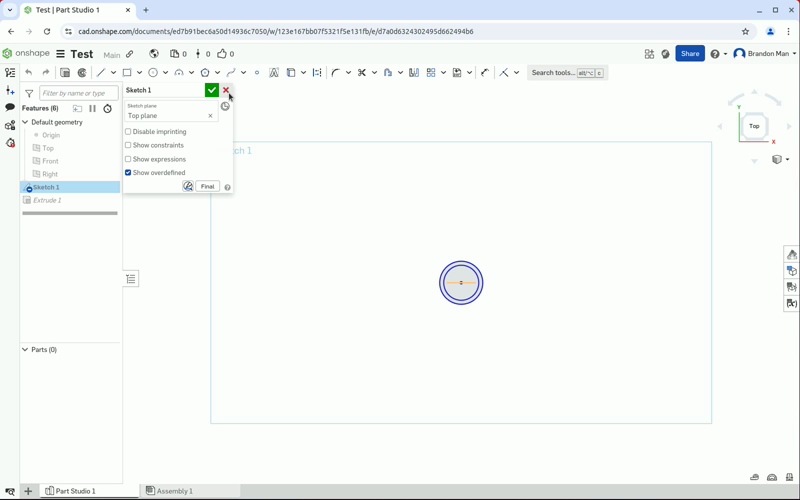
key(shift+s)
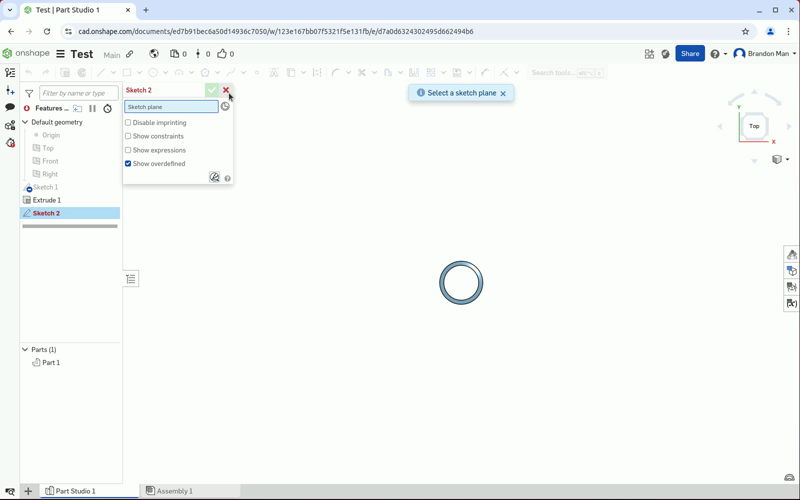
mouse_move(73, 150)
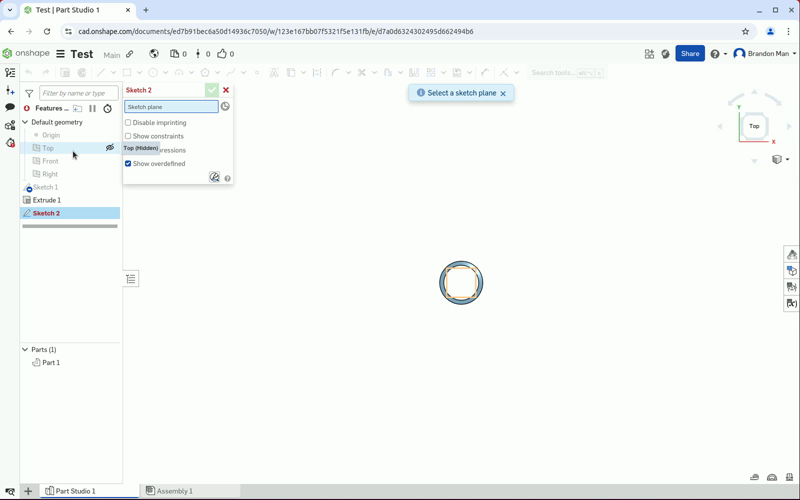
click(73, 150)
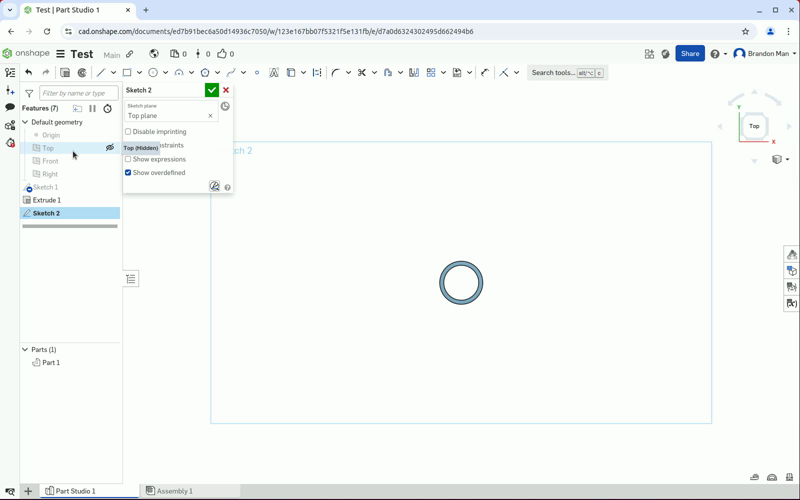
mouse_move(73, 352)
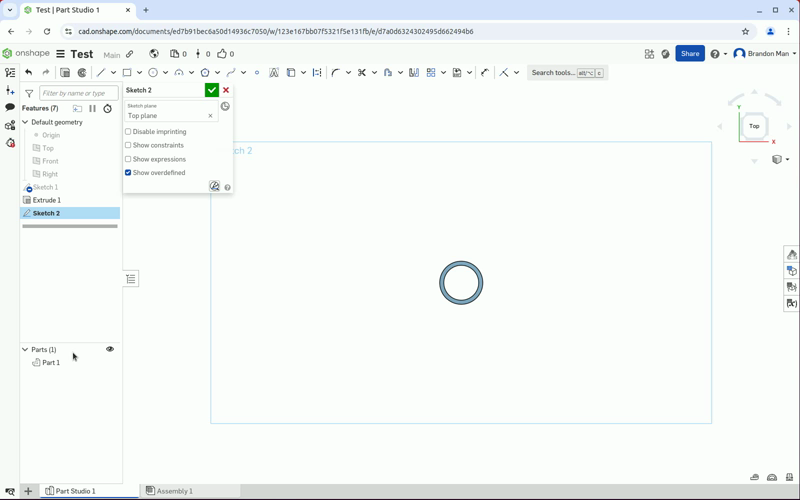
key(y)
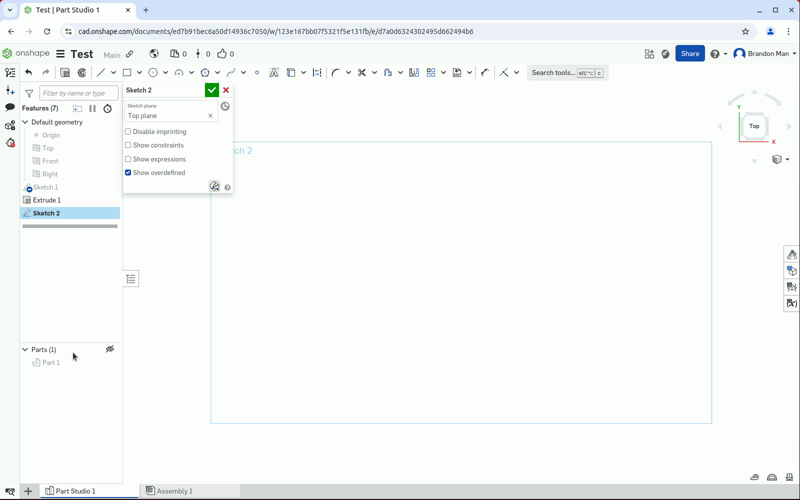
key(l)
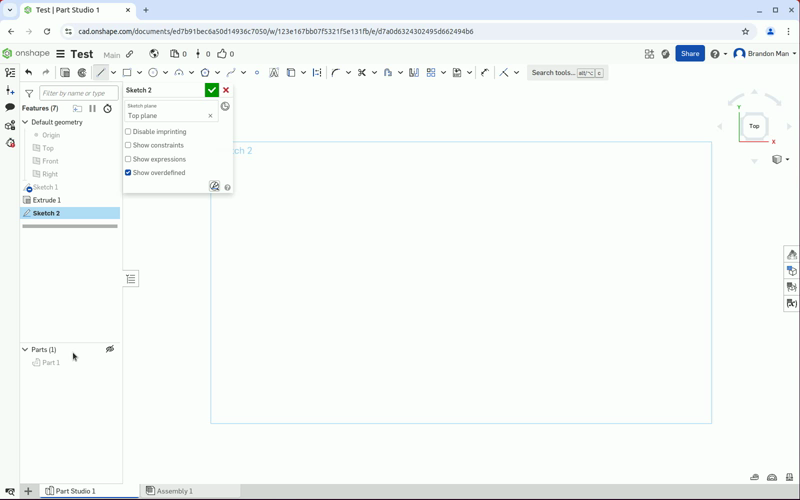
key_down(shift)
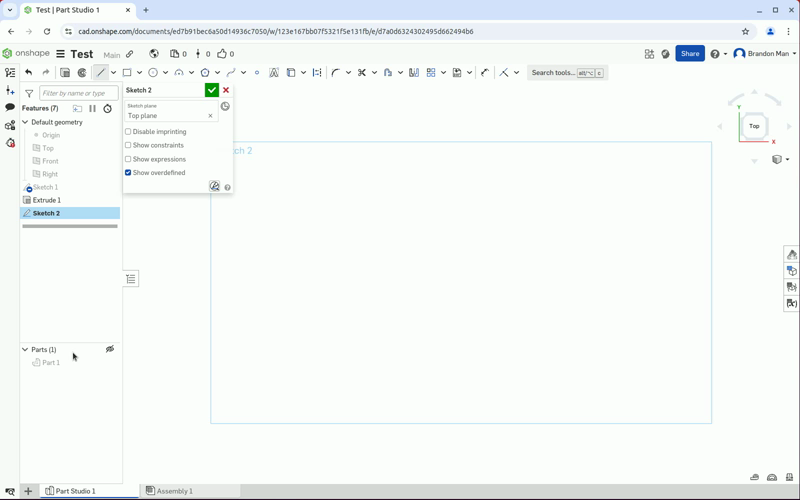
mouse_move(451, 312)
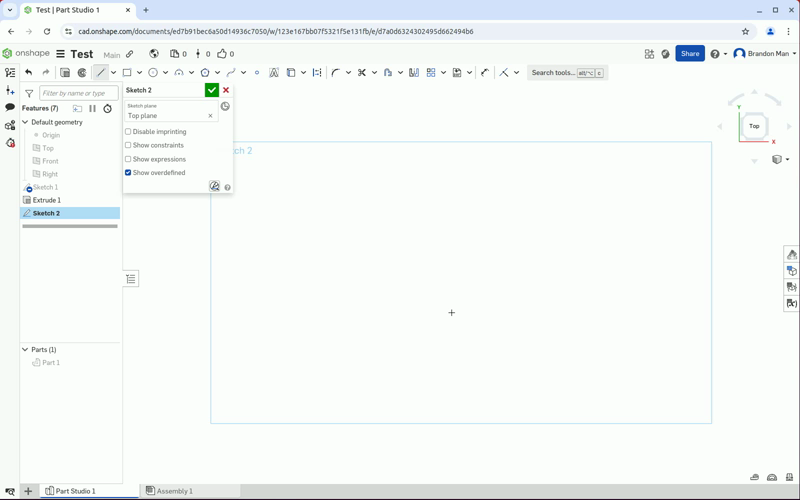
click(451, 312)
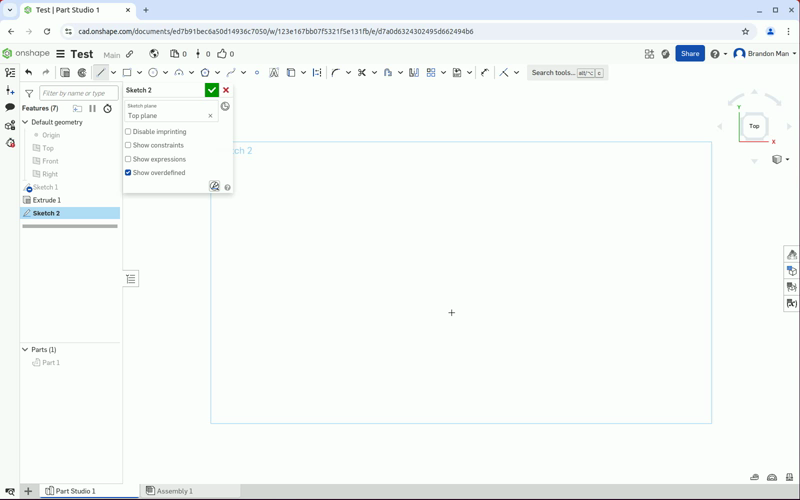
key_up(shift)
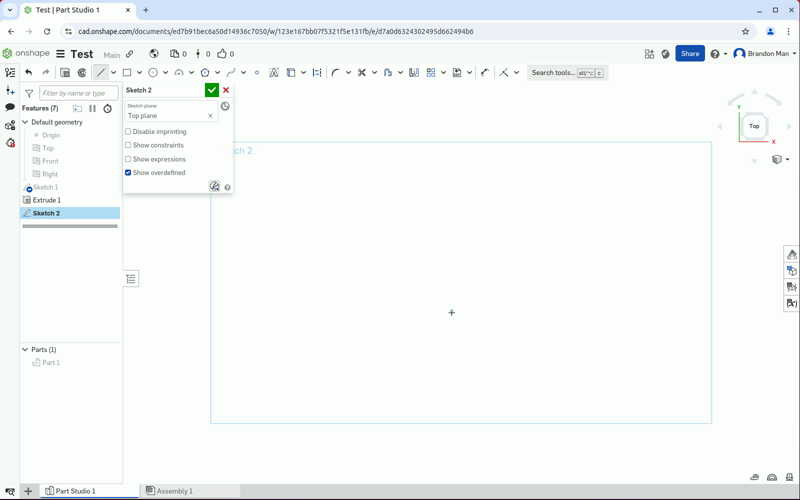
key_down(shift)
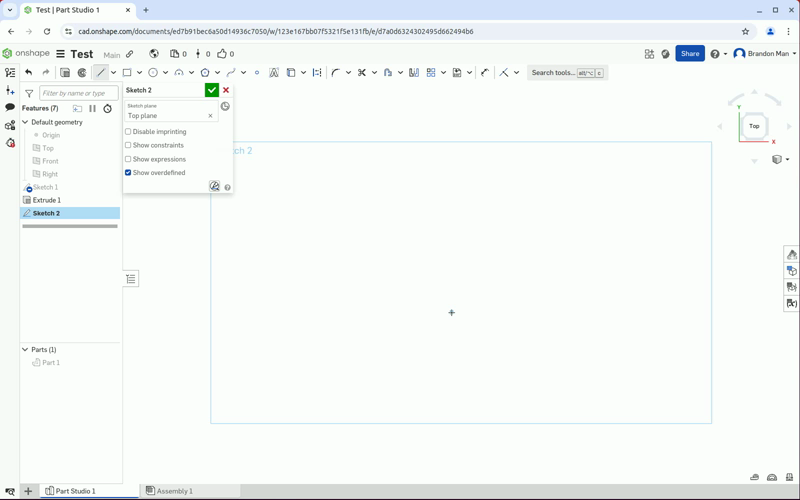
mouse_move(481, 312)
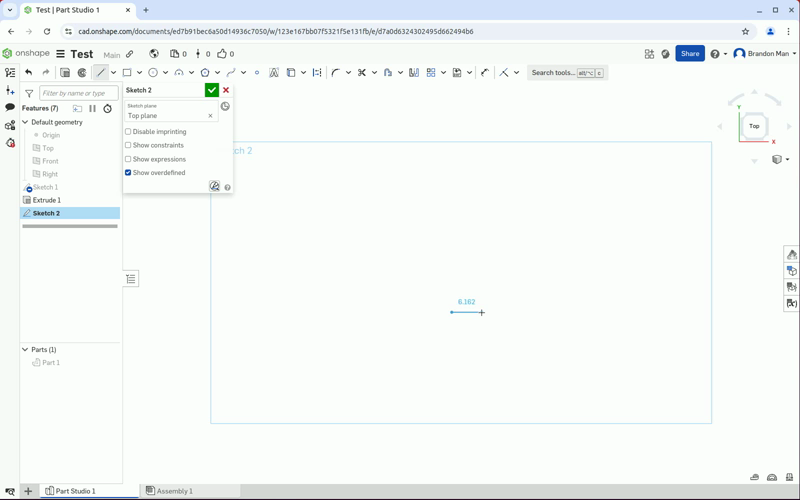
mouse_move(470, 312)
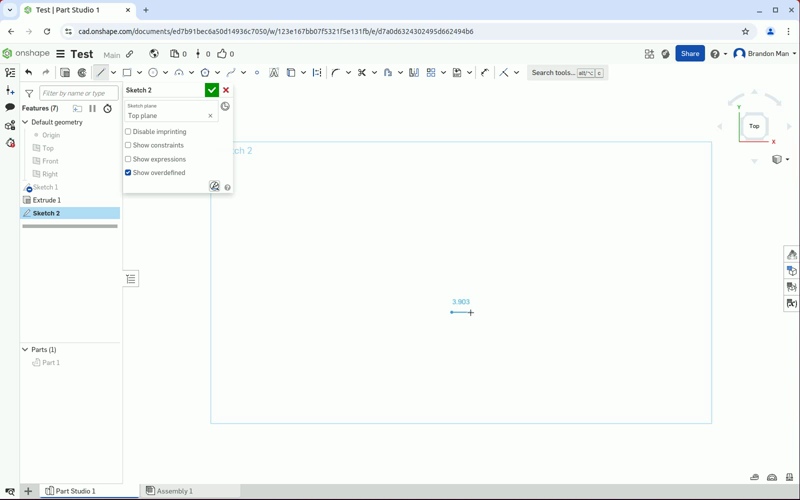
click(470, 312)
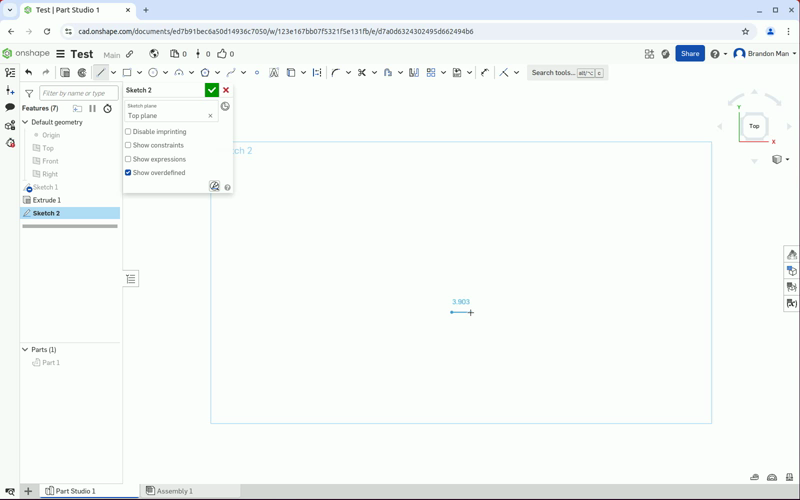
key_up(shift)
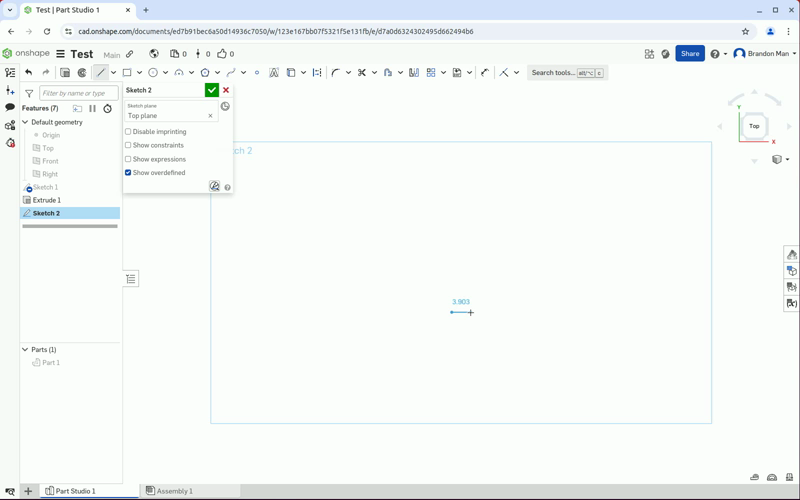
key_down(shift)
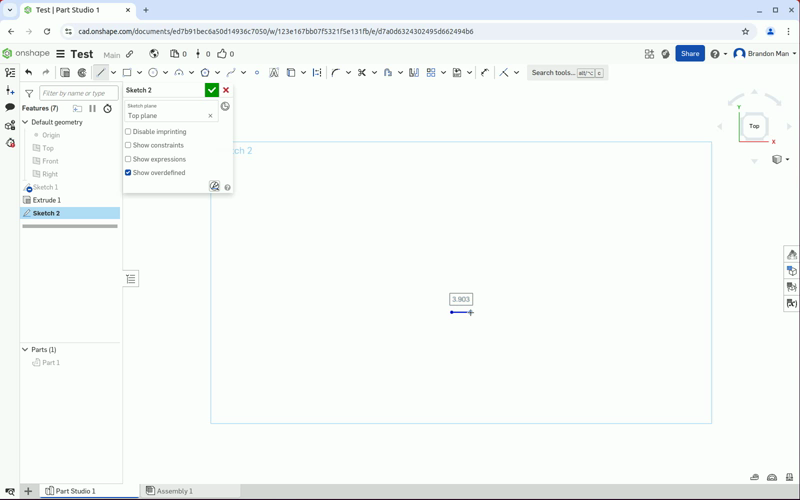
mouse_move(501, 312)
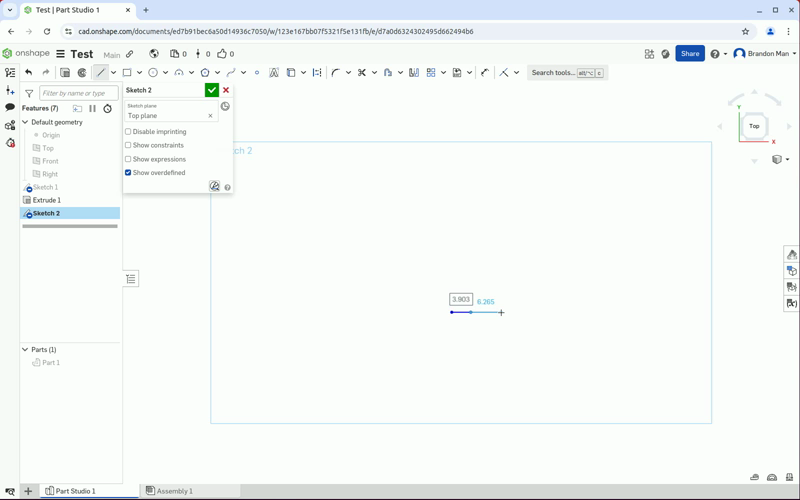
mouse_move(470, 282)
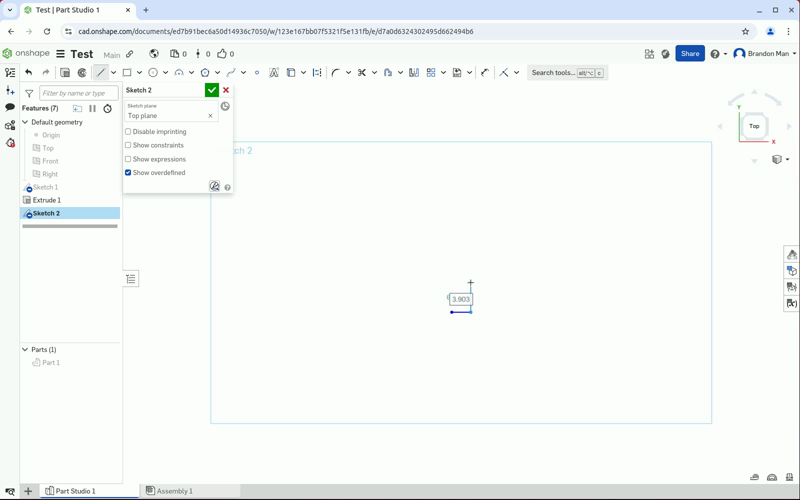
click(470, 282)
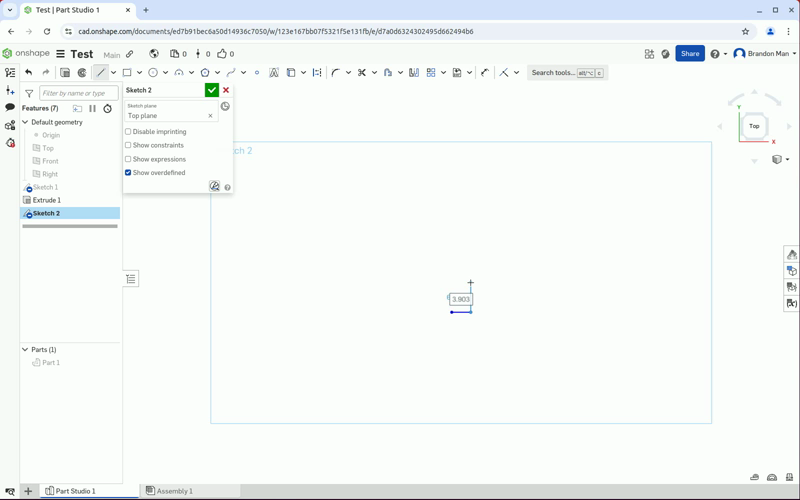
key_up(shift)
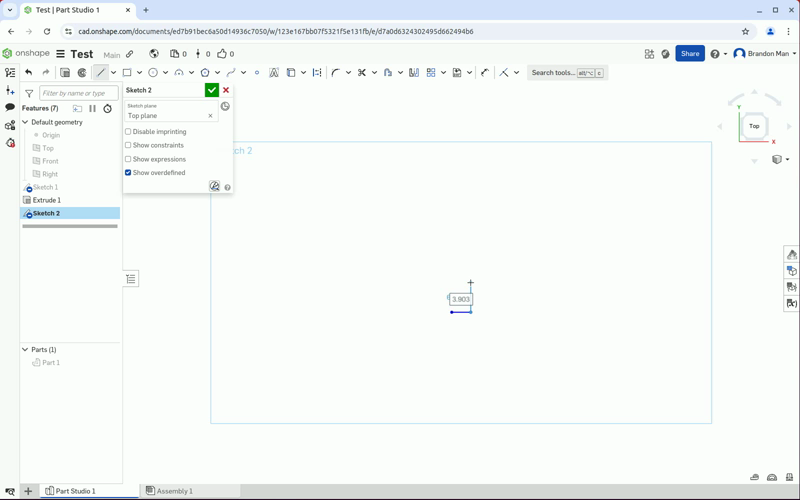
key_down(shift)
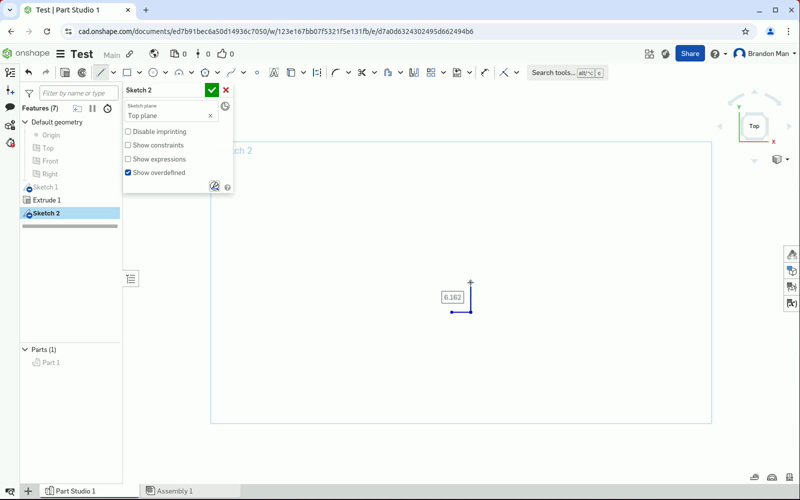
mouse_move(501, 282)
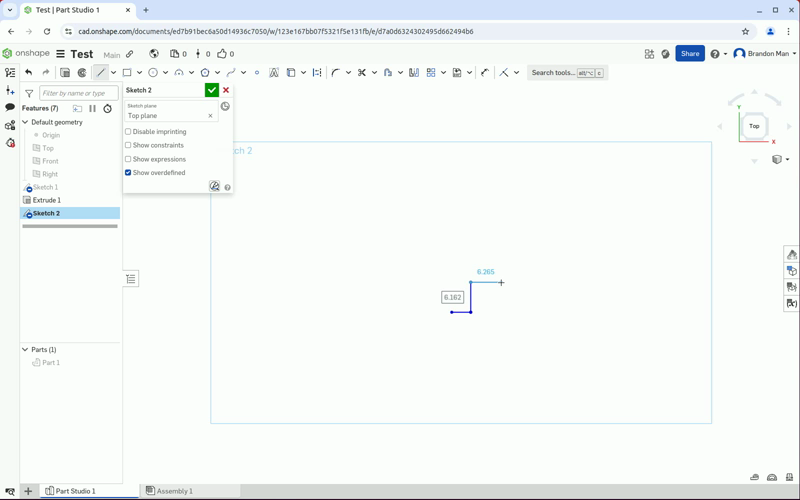
mouse_move(461, 282)
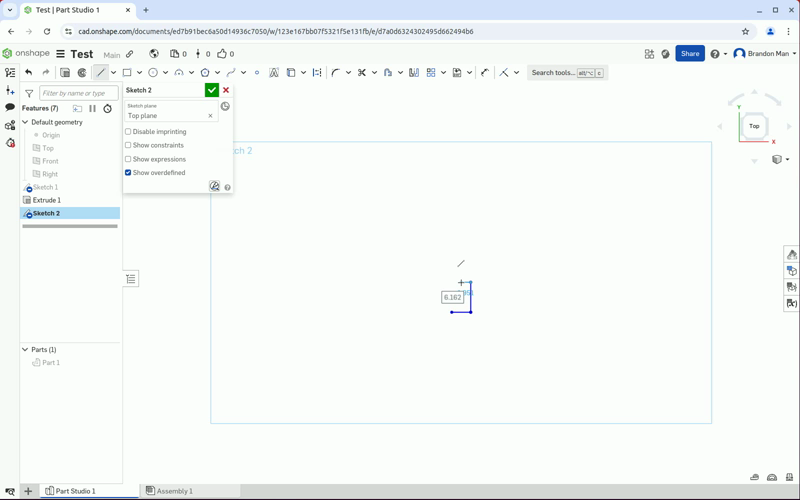
click(461, 282)
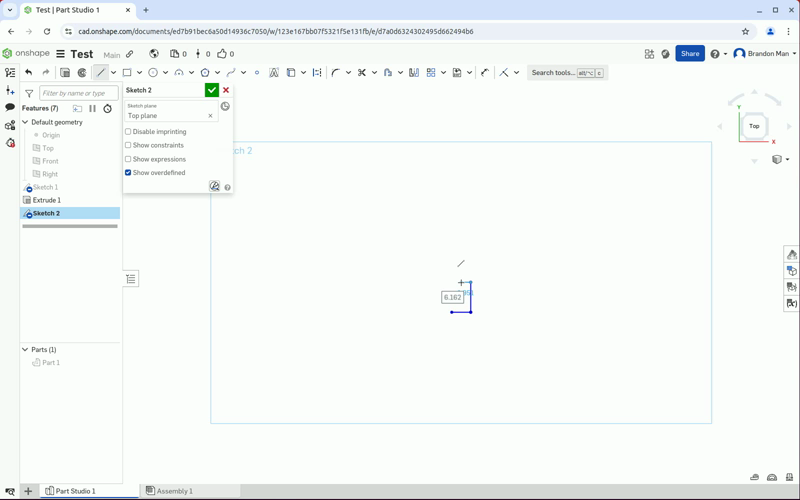
key_up(shift)
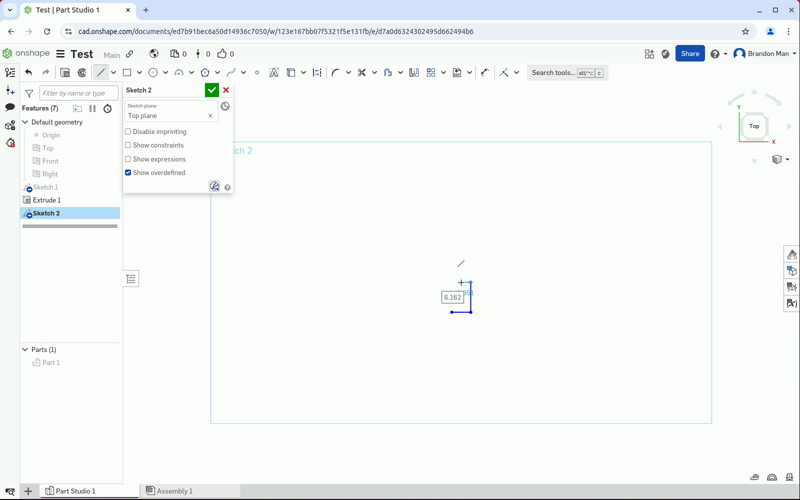
key_down(shift)
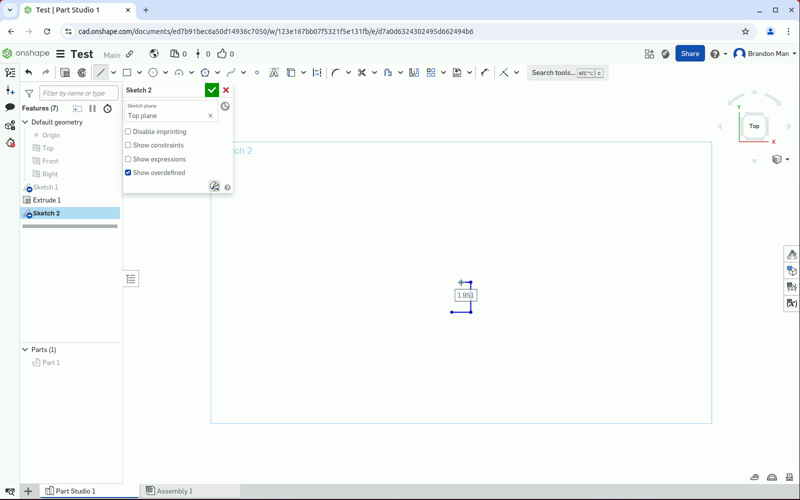
mouse_move(491, 282)
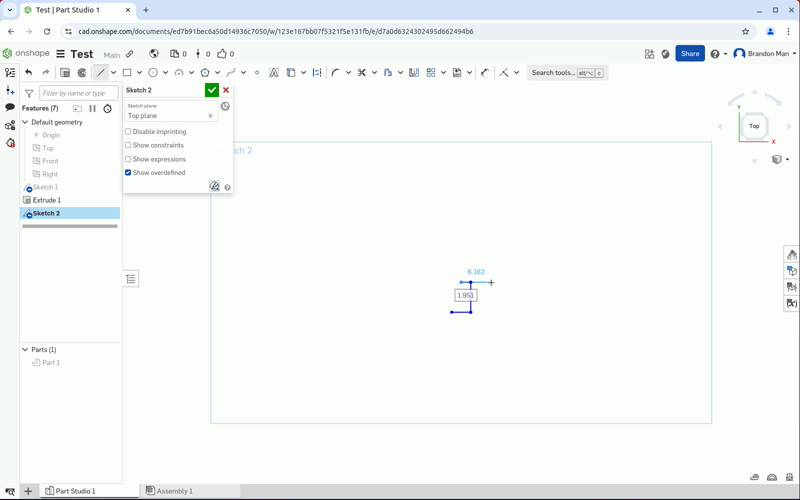
mouse_move(451, 282)
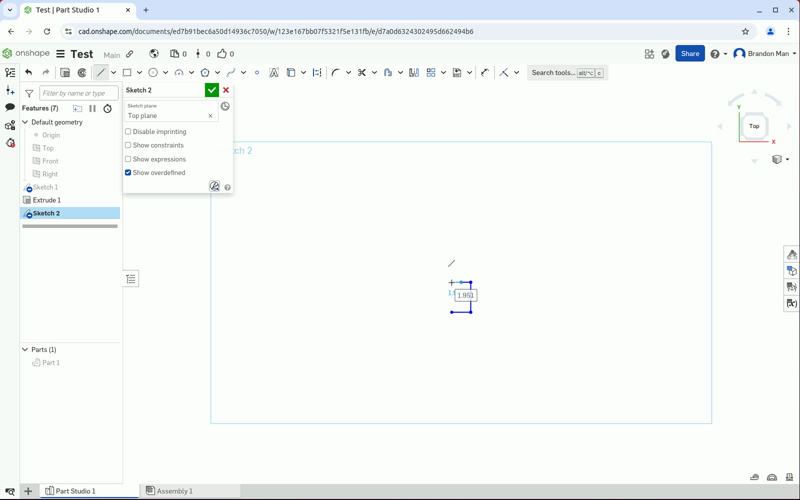
click(451, 282)
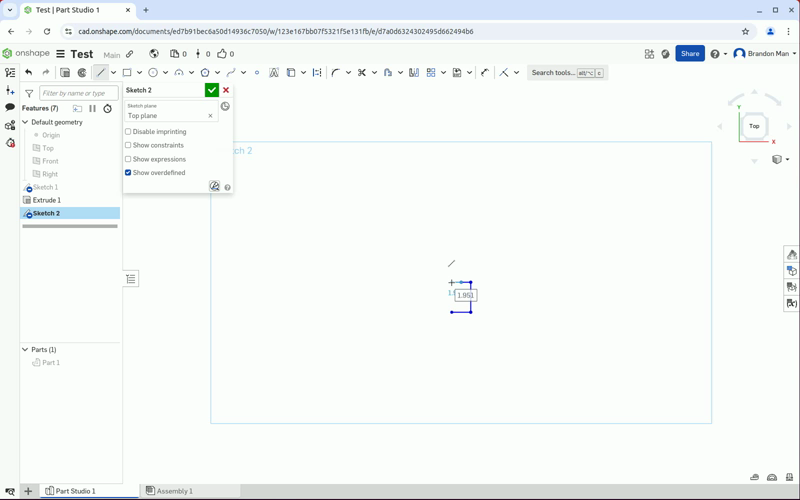
key_up(shift)
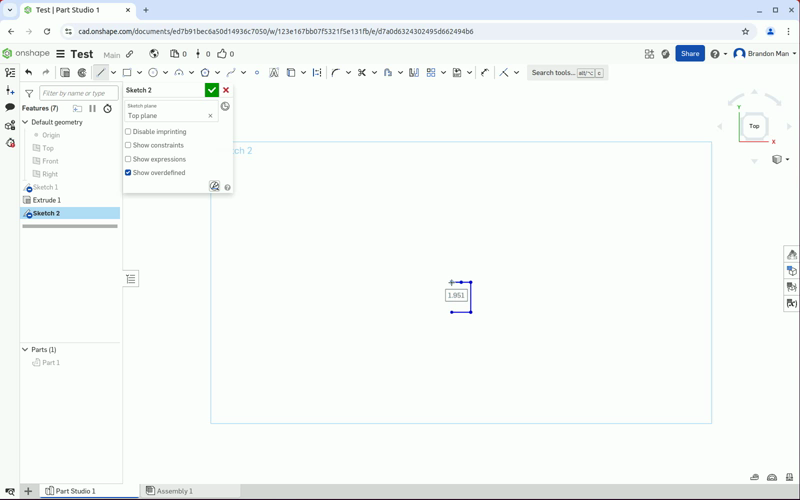
mouse_move(481, 282)
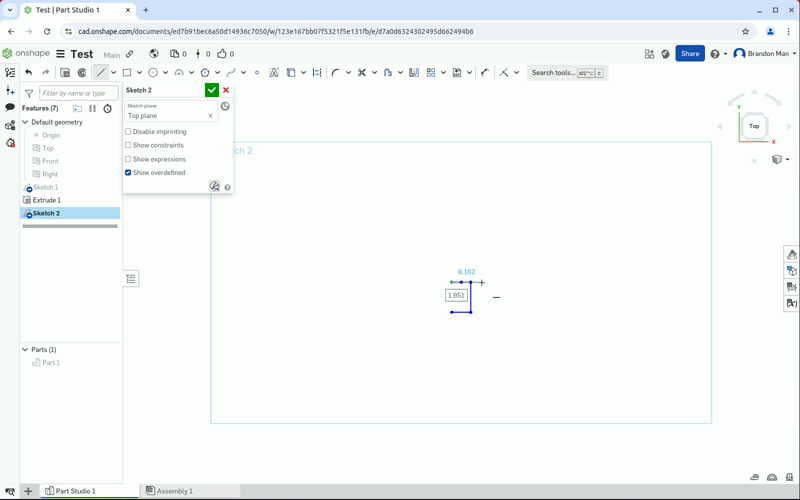
key_down(shift)
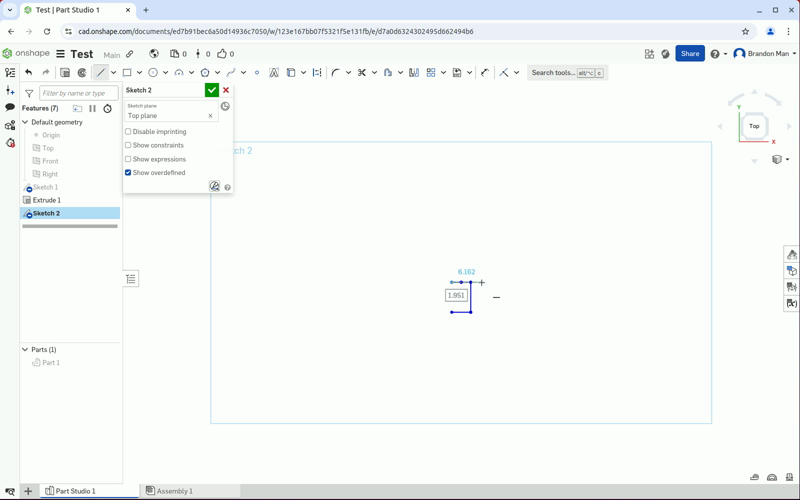
mouse_move(451, 312)
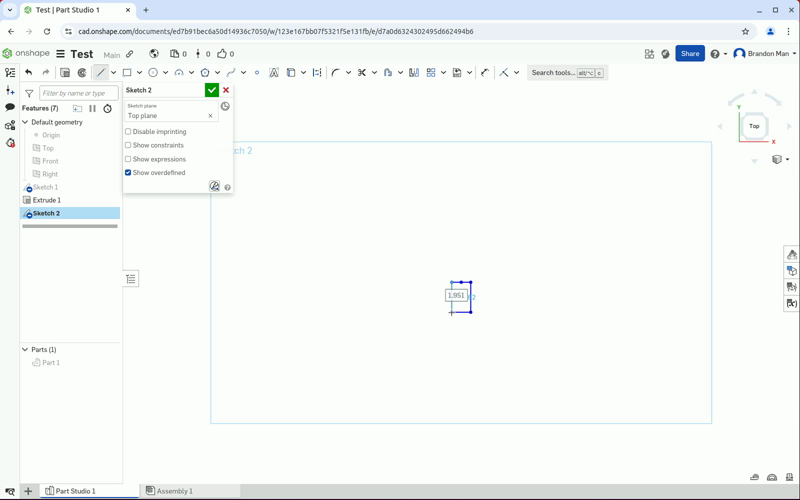
key_up(shift)
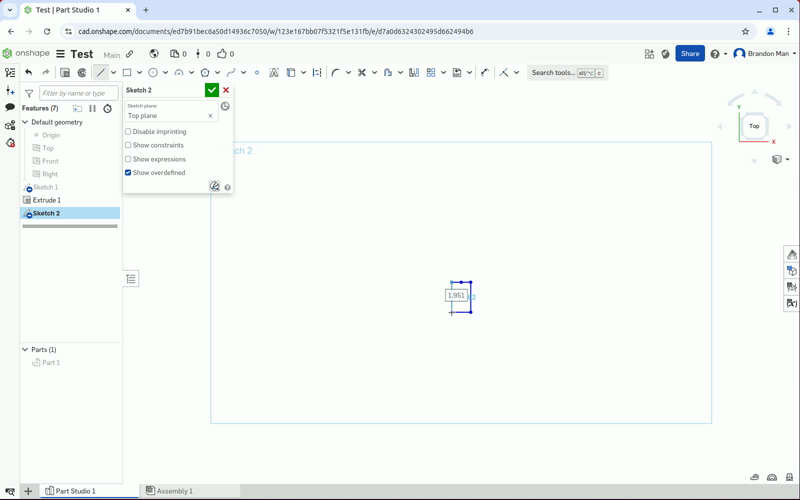
click(451, 312)
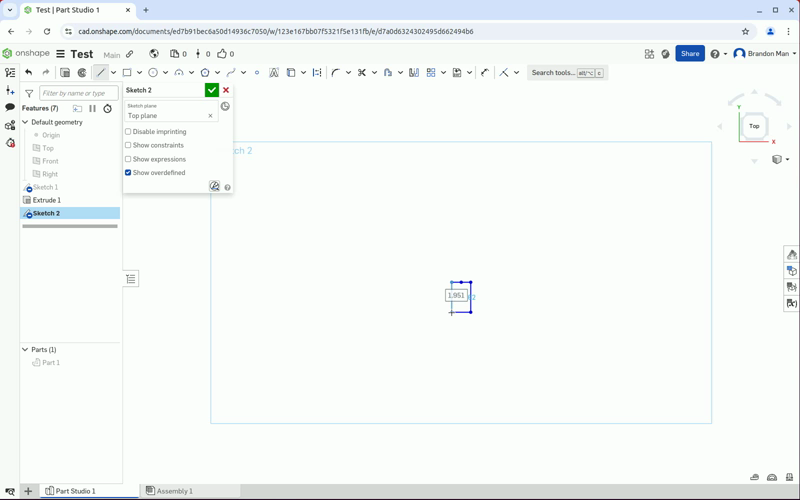
key(esc)
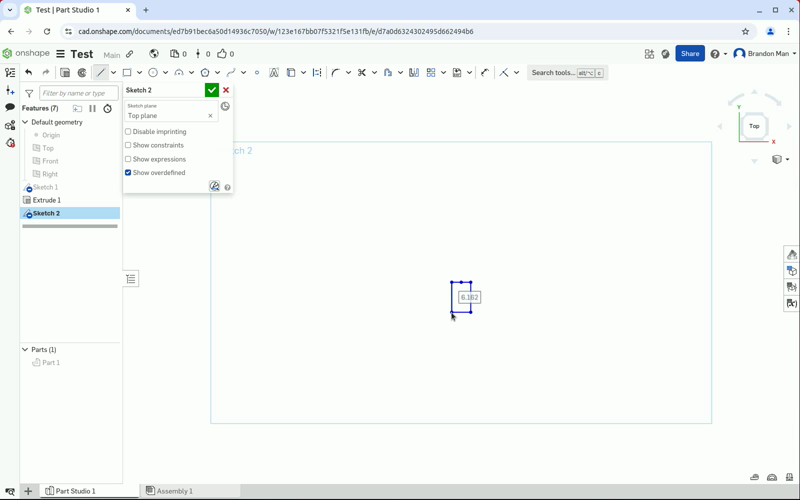
mouse_move(466, 285)
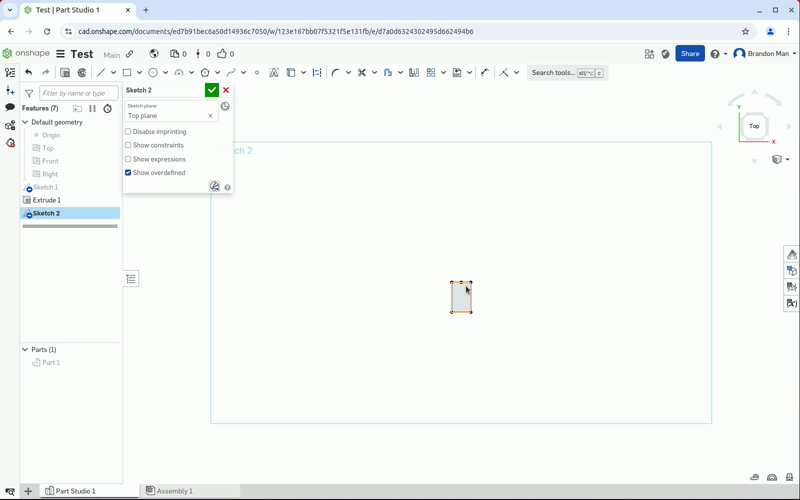
scroll(6)
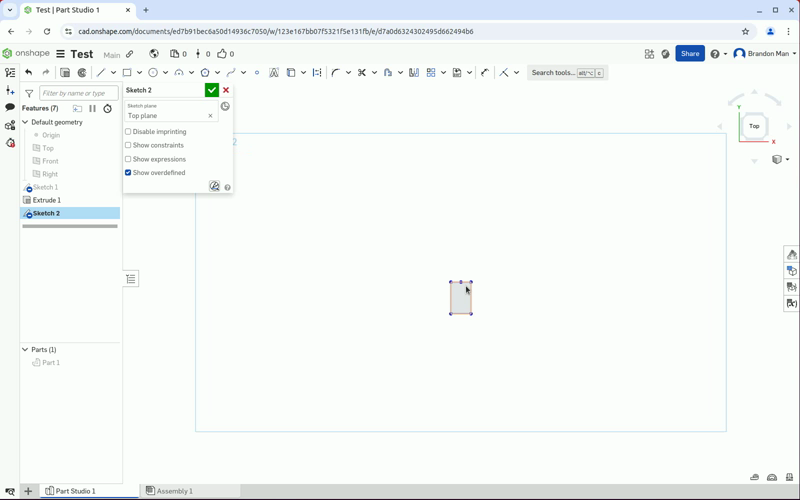
scroll(6)
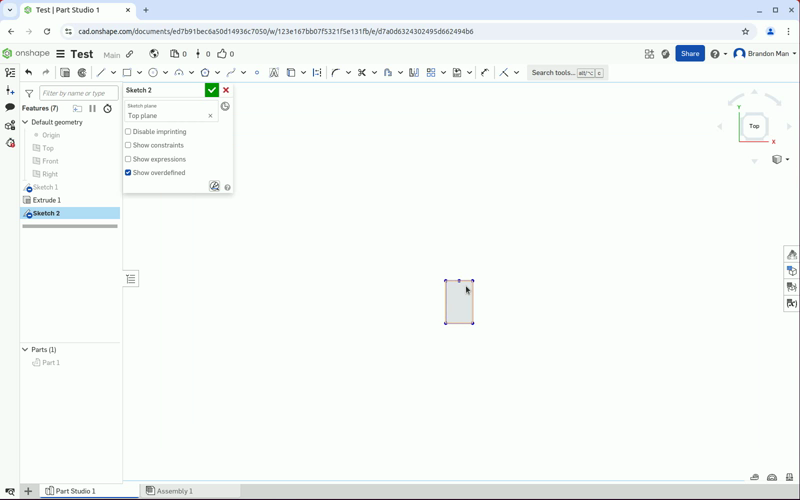
scroll(6)
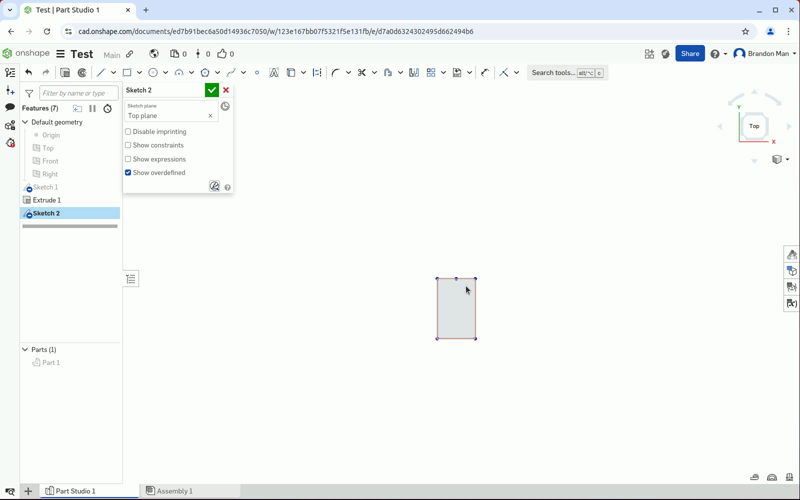
scroll(6)
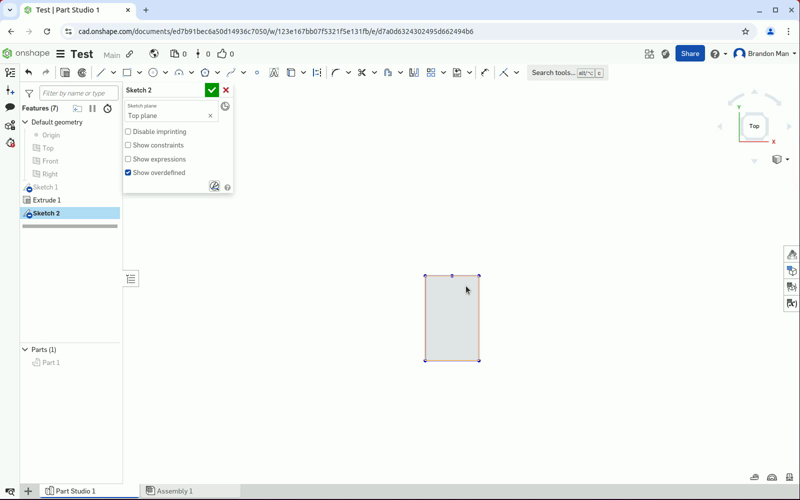
scroll(6)
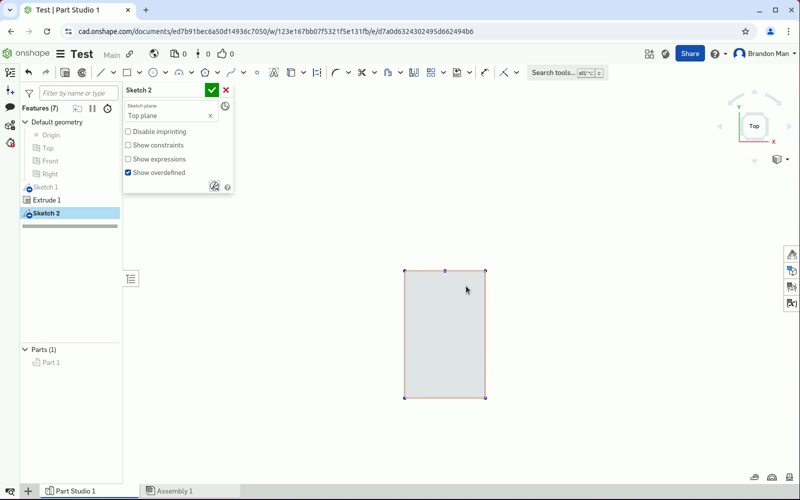
scroll(6)
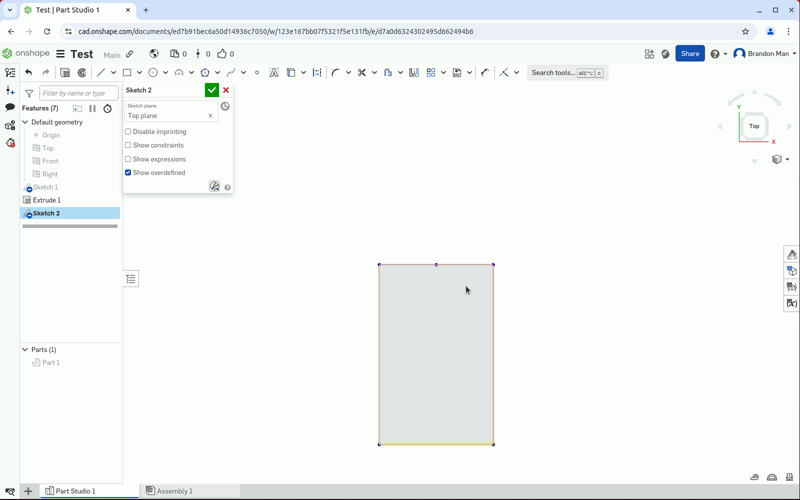
scroll(6)
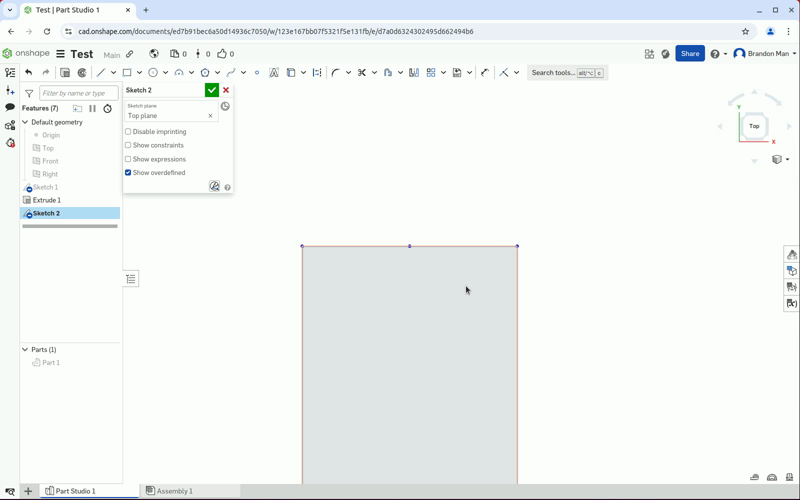
click(466, 285)
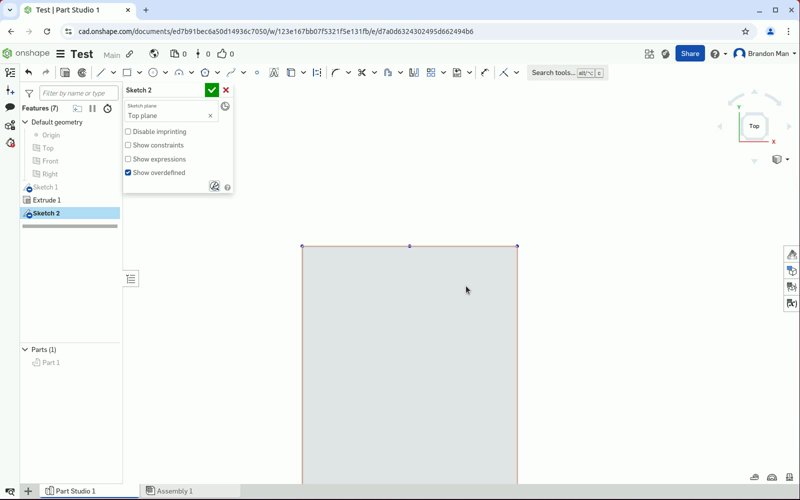
scroll(-6)
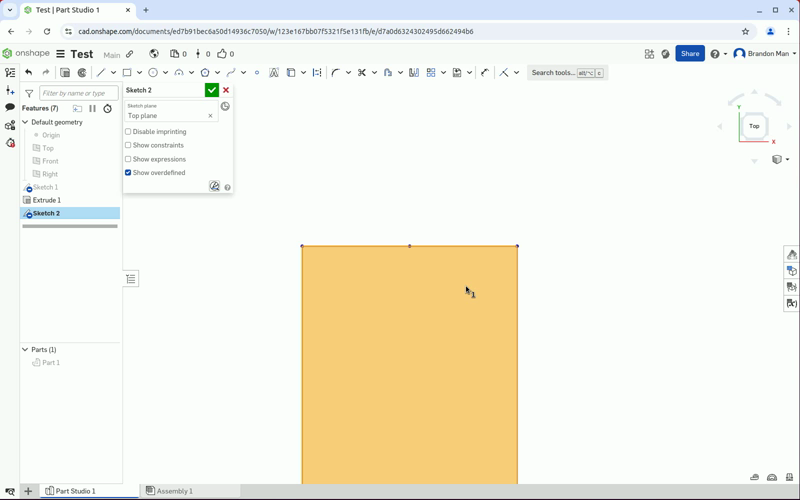
scroll(-6)
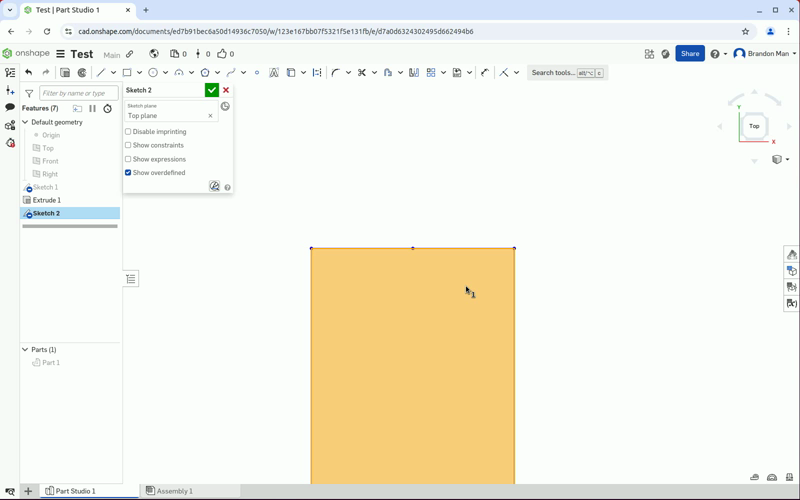
scroll(-6)
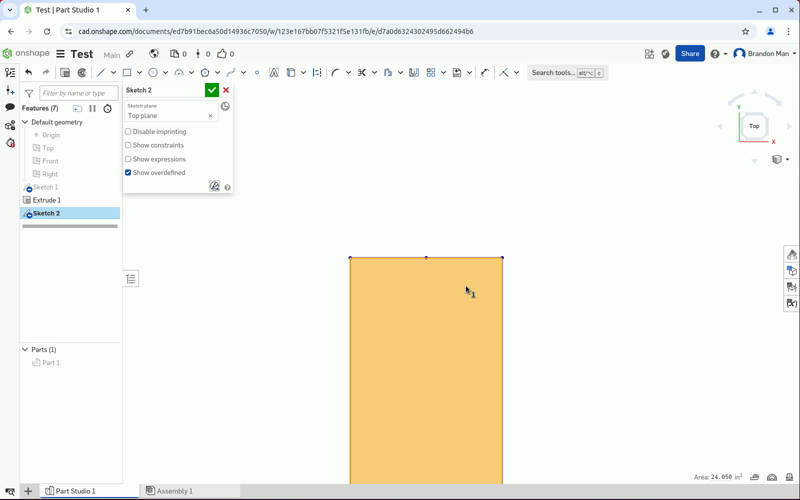
scroll(-6)
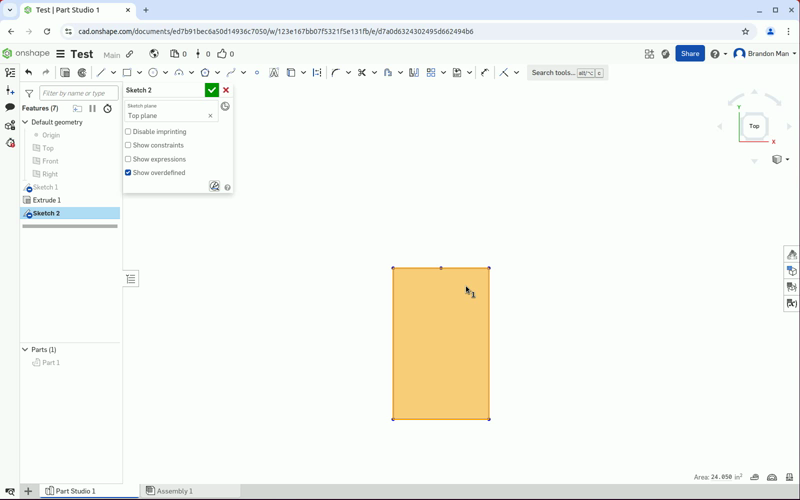
scroll(-6)
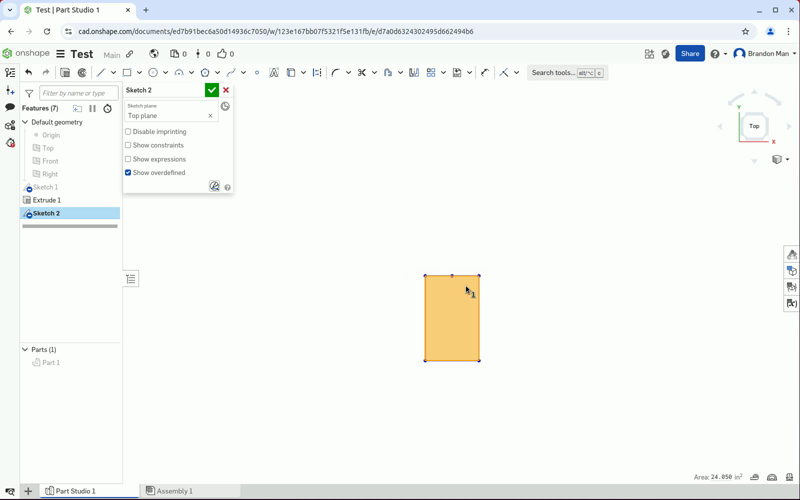
scroll(-6)
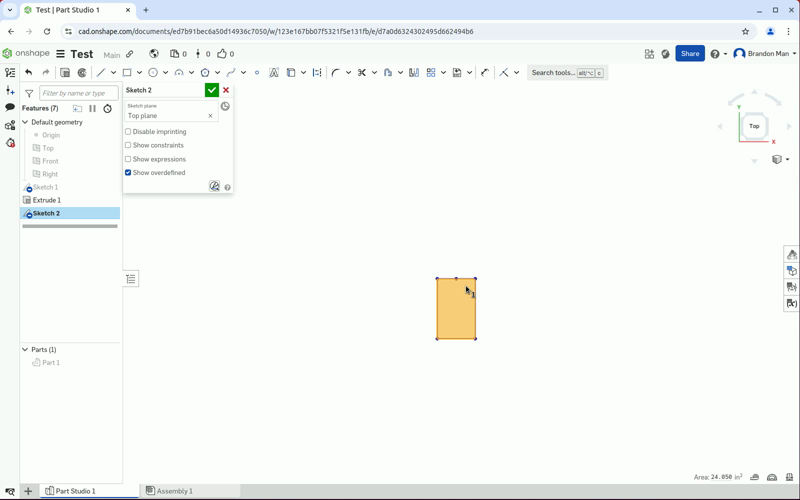
scroll(-6)
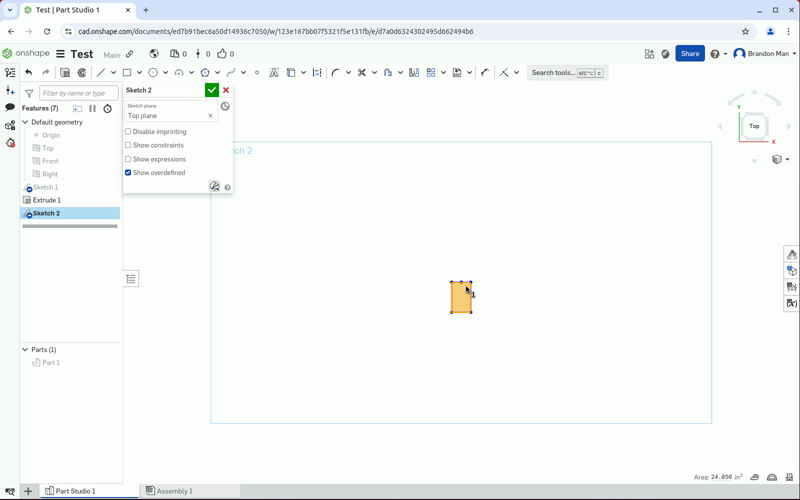
mouse_move(73, 352)
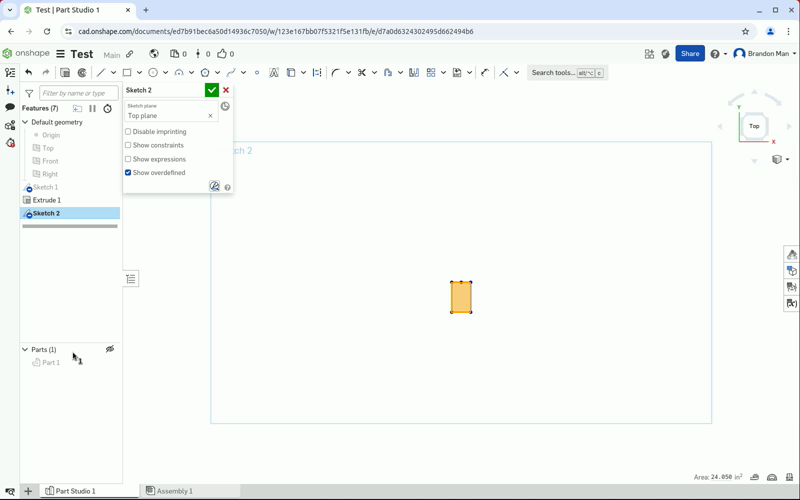
key(shift+y)
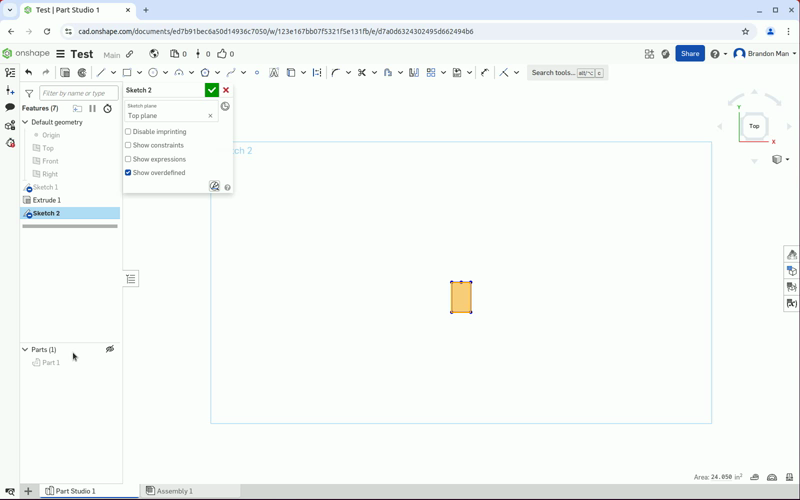
key(shift+e)
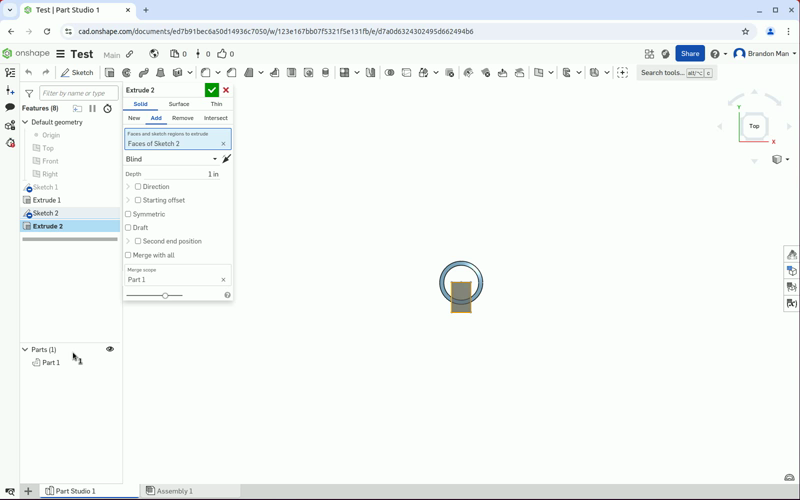
mouse_move(143, 106)
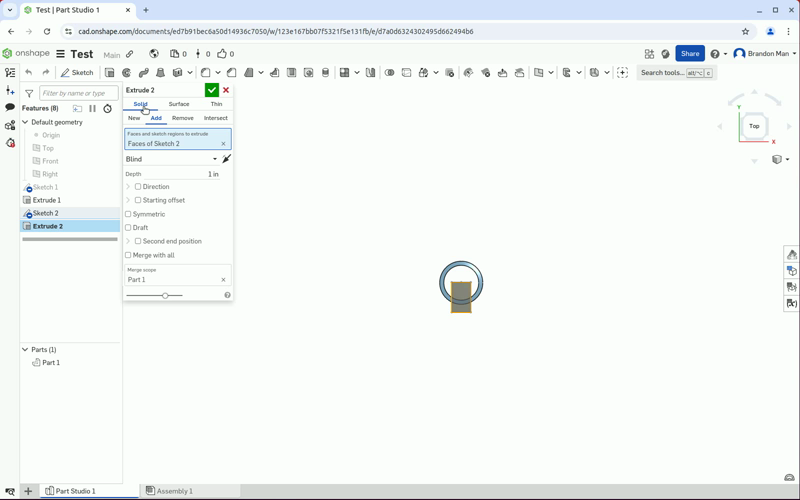
click(143, 106)
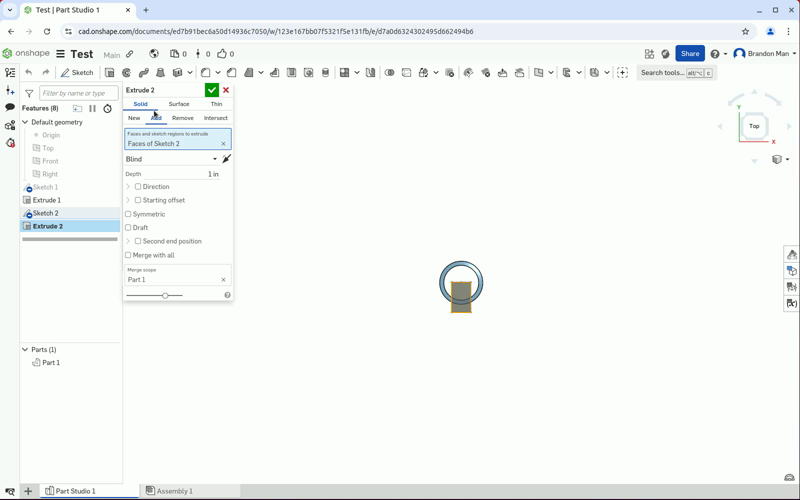
mouse_move(186, 120)
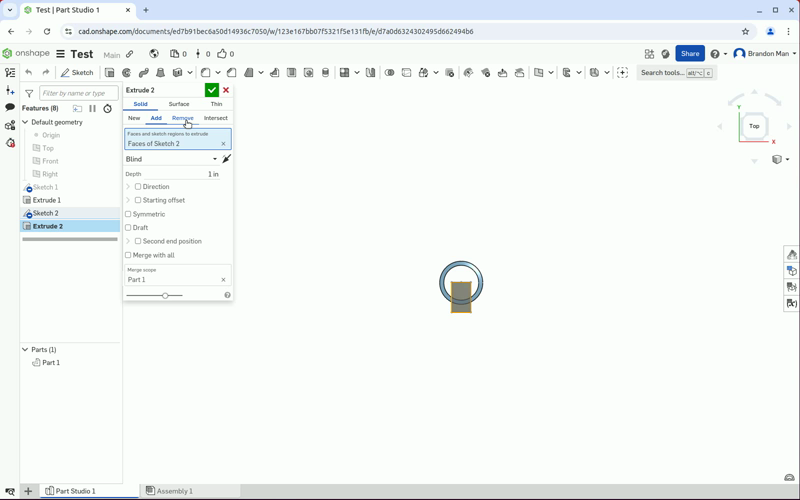
click(186, 120)
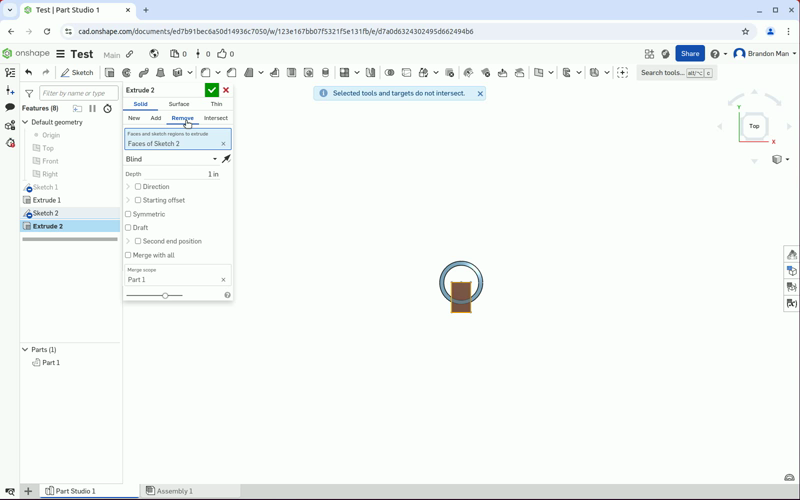
key(tab, 4)
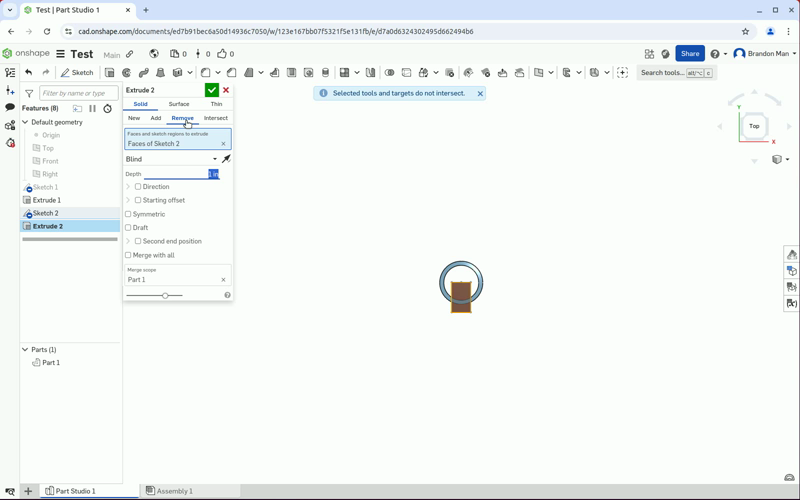
text(-30.57)
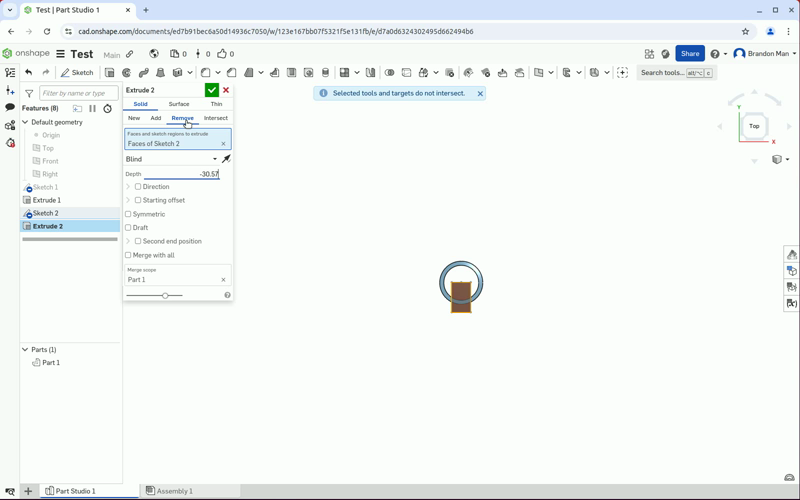
key(tab, 6)
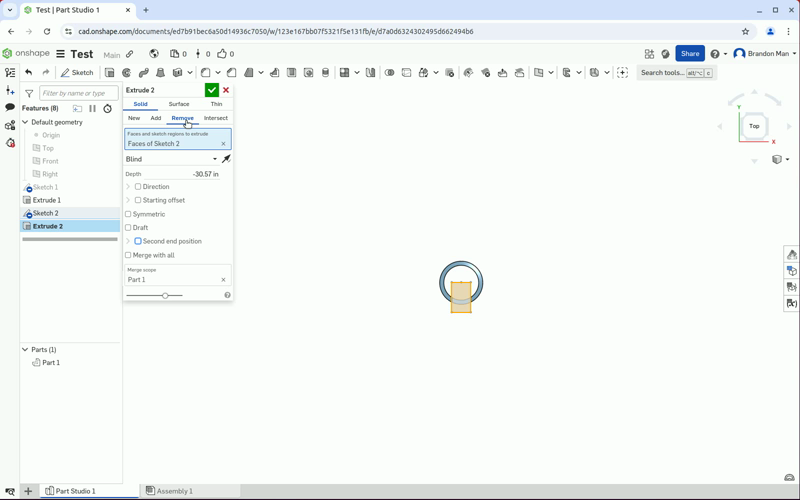
key(space)
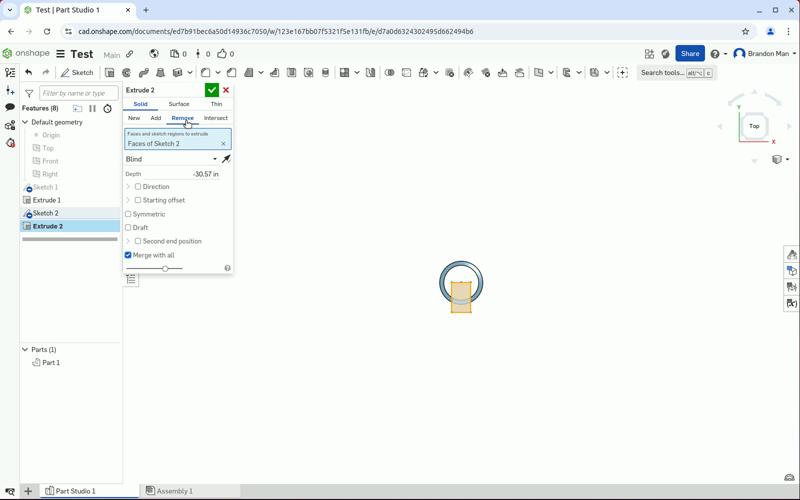
key(enter)
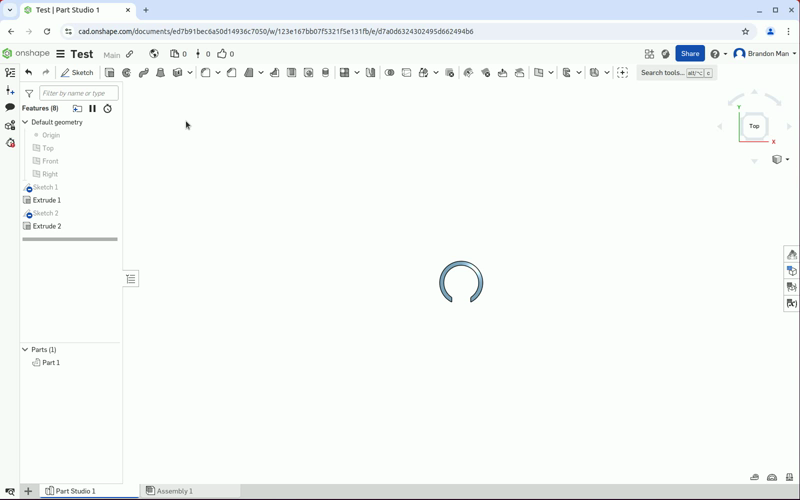
key(shift+h)
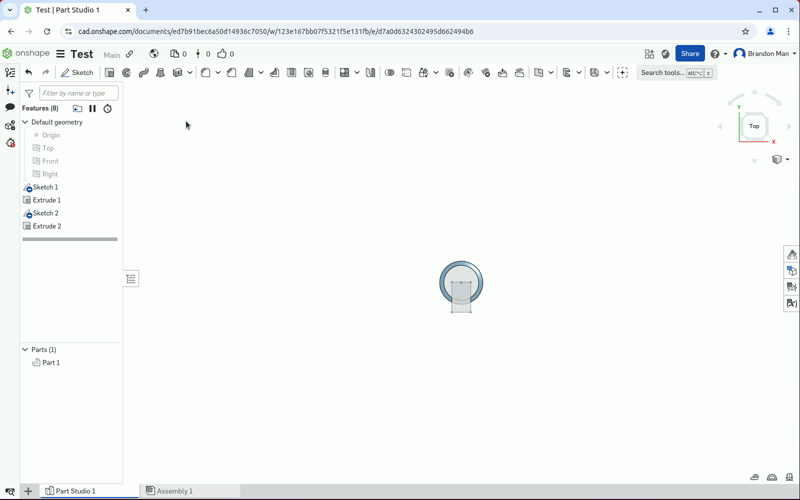
key(shift+h)
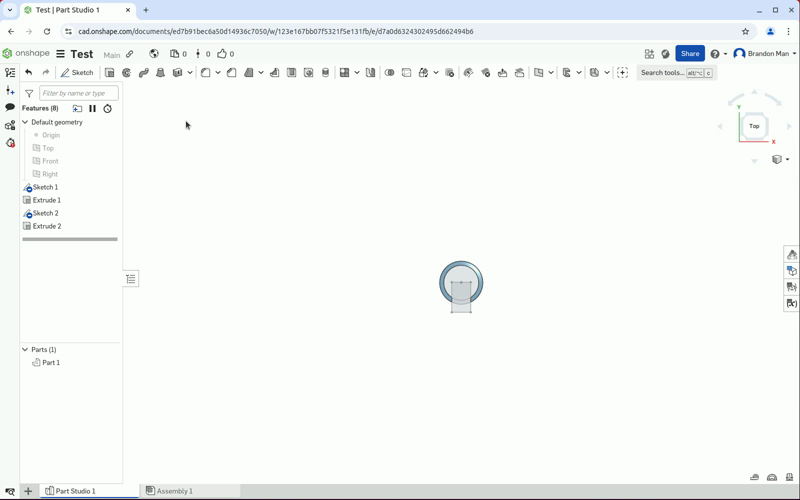
key(shift+7)
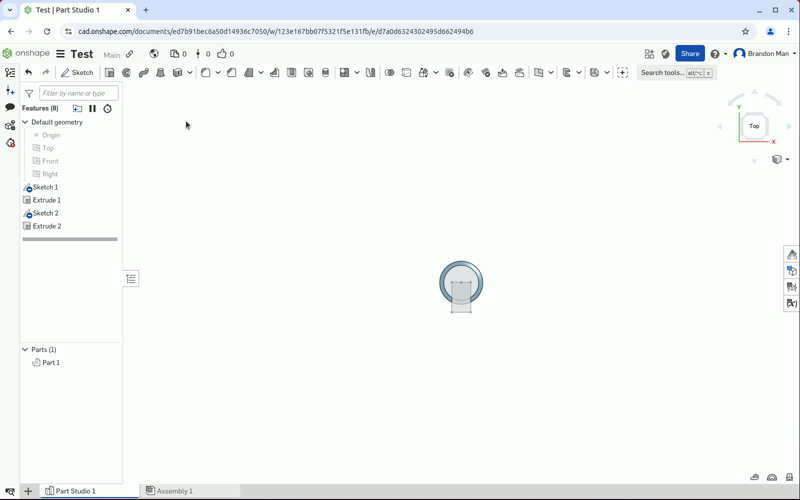
key(up, 3)
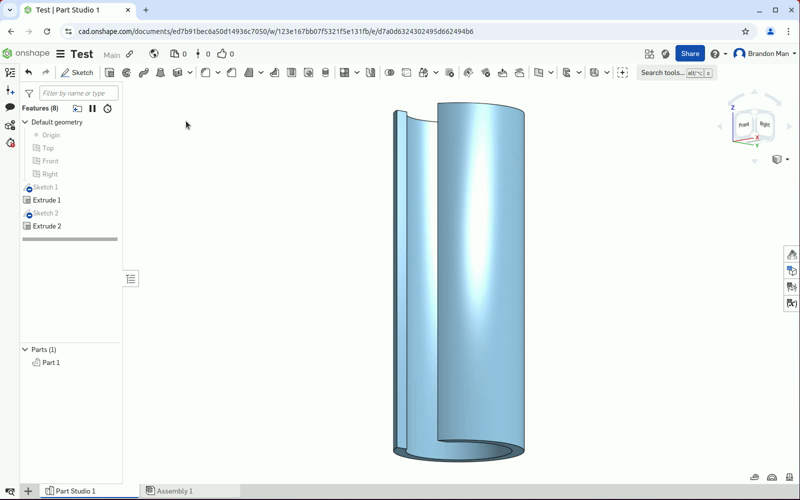
key(left, 3)
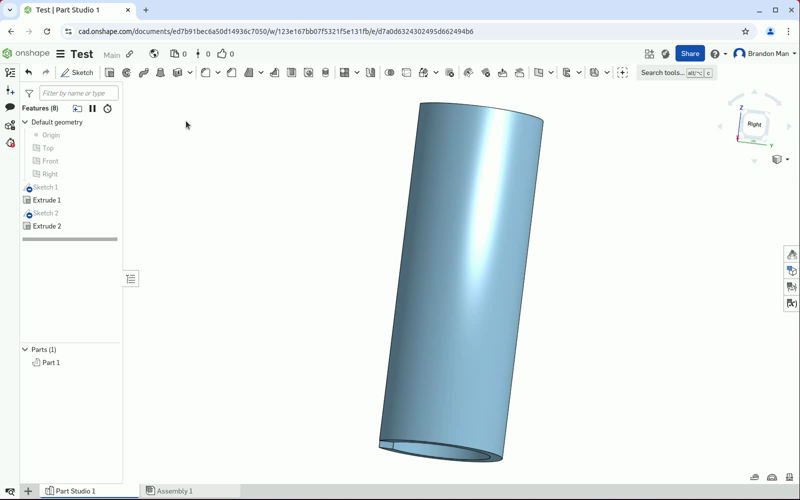
key(right, 3)
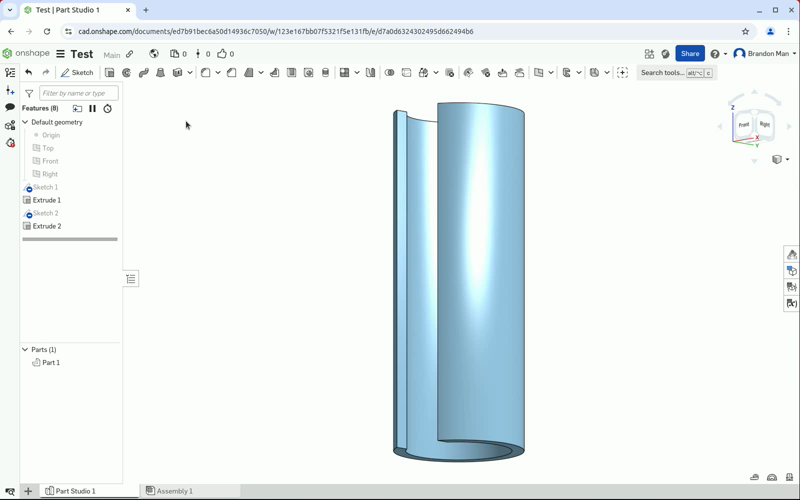
key(down, 3)
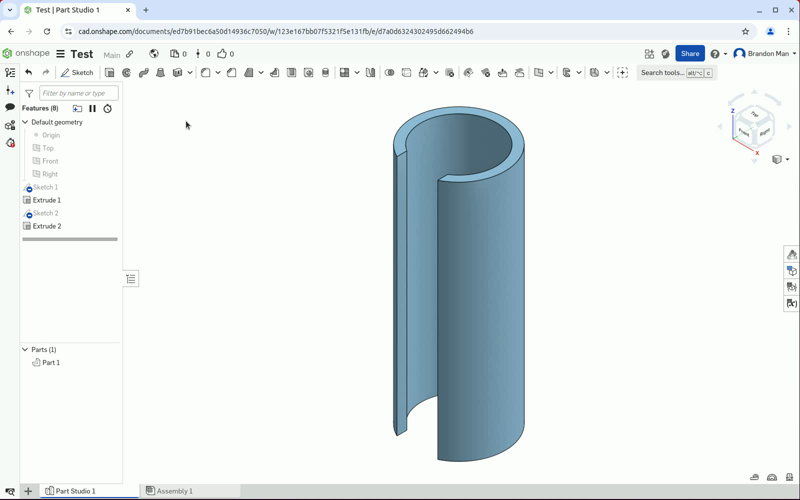
mouse_move(73, 189)
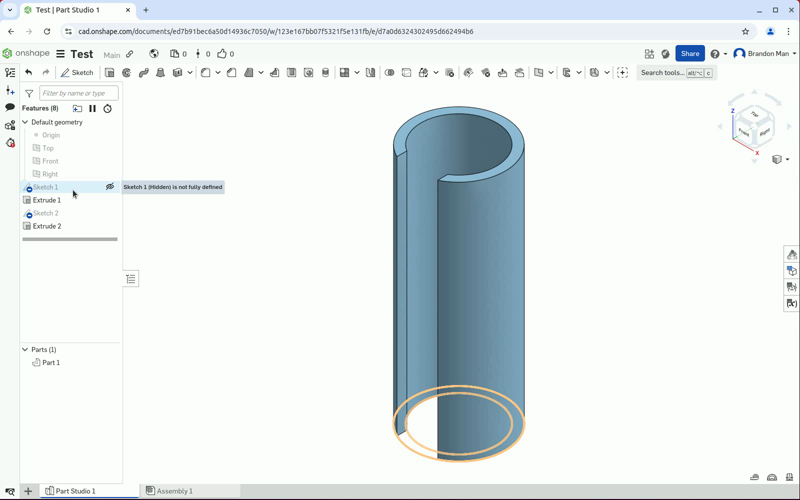
click(73, 189)